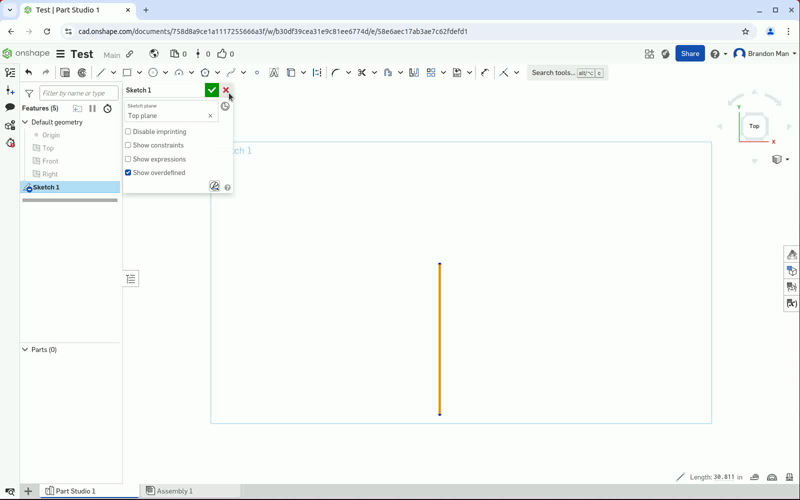
key(shift+h)
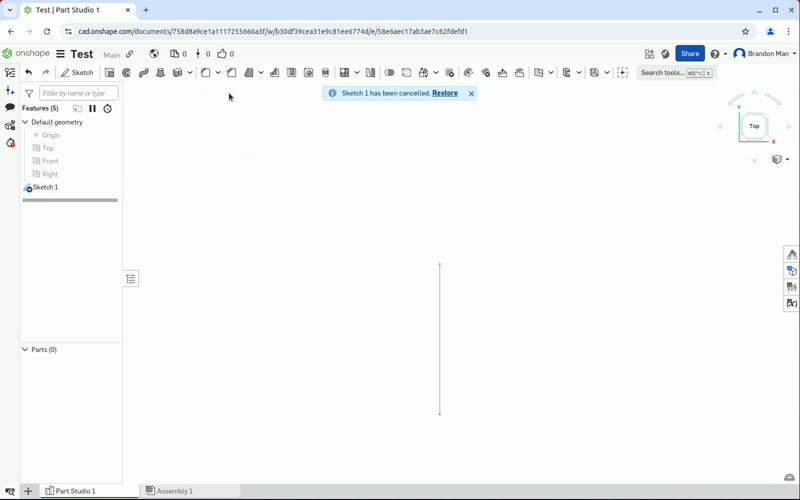
key(shift+s)
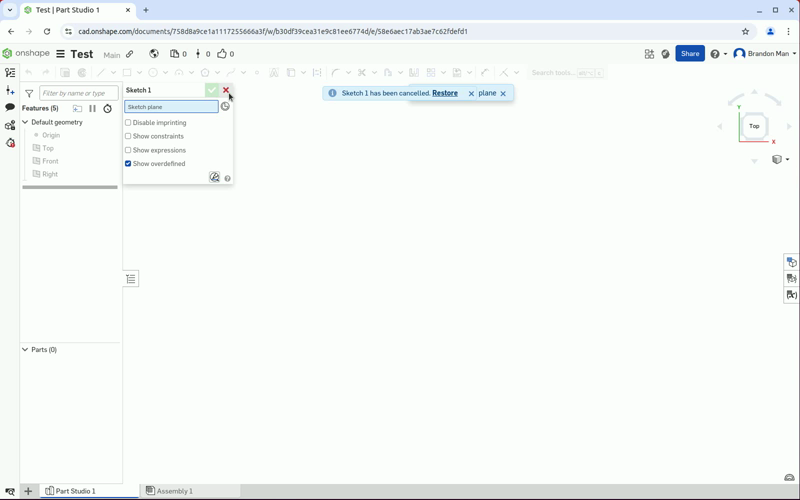
mouse_move(73, 150)
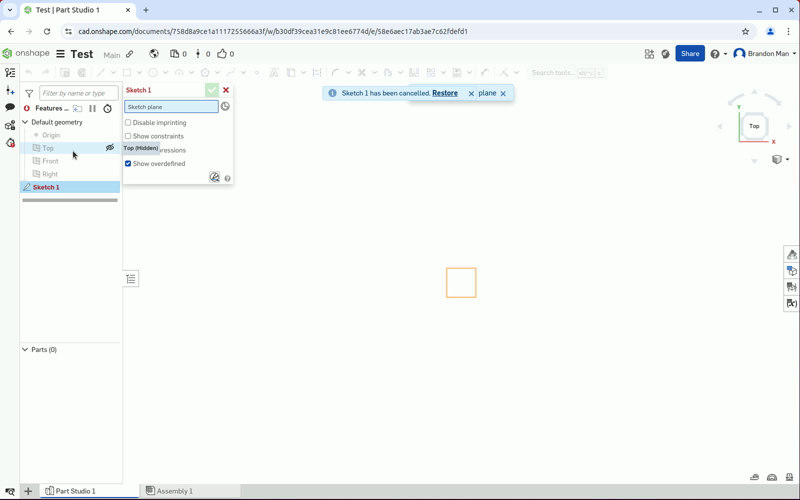
click(73, 150)
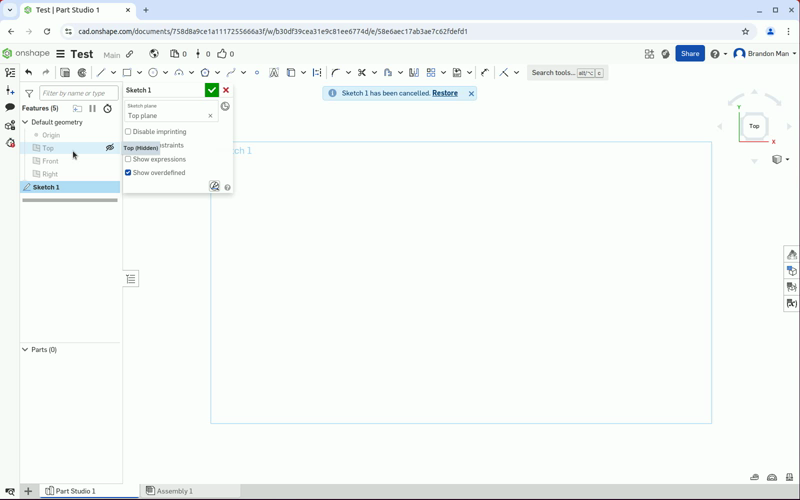
mouse_move(73, 352)
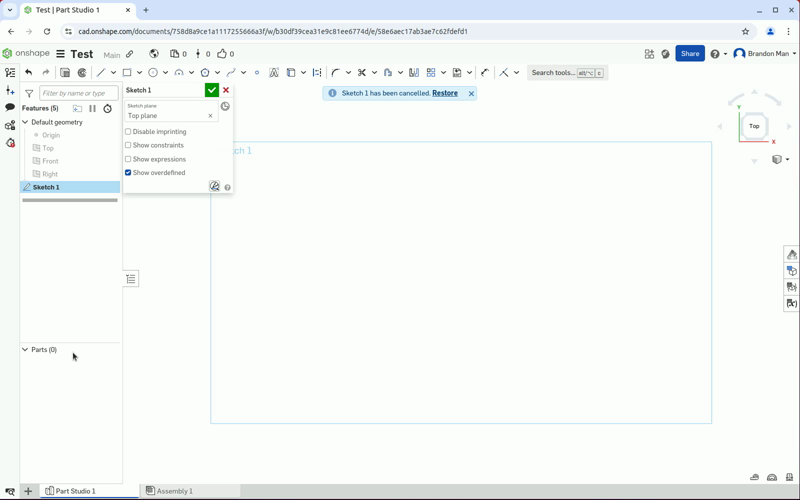
key(y)
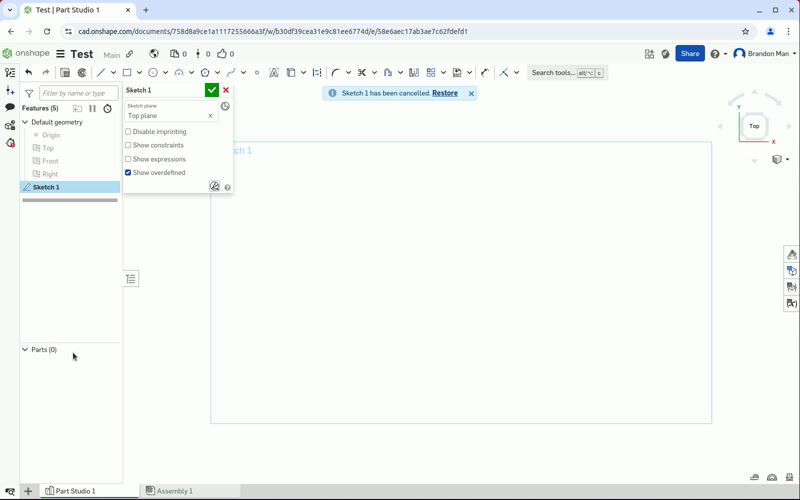
key(l)
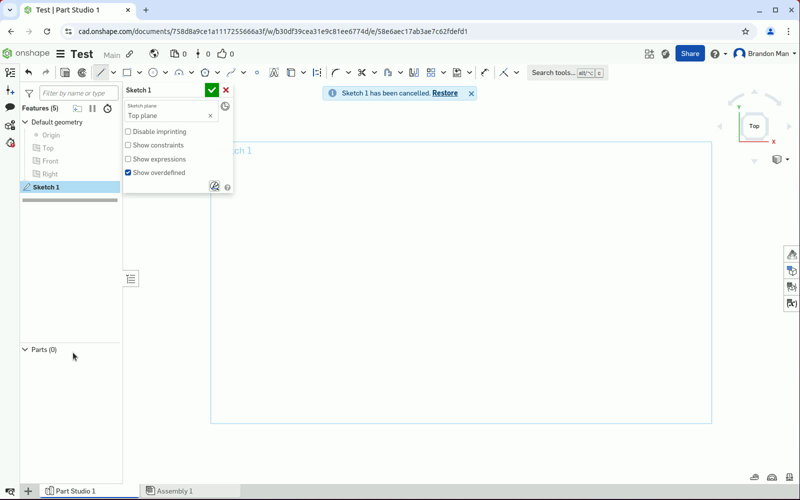
key_down(shift)
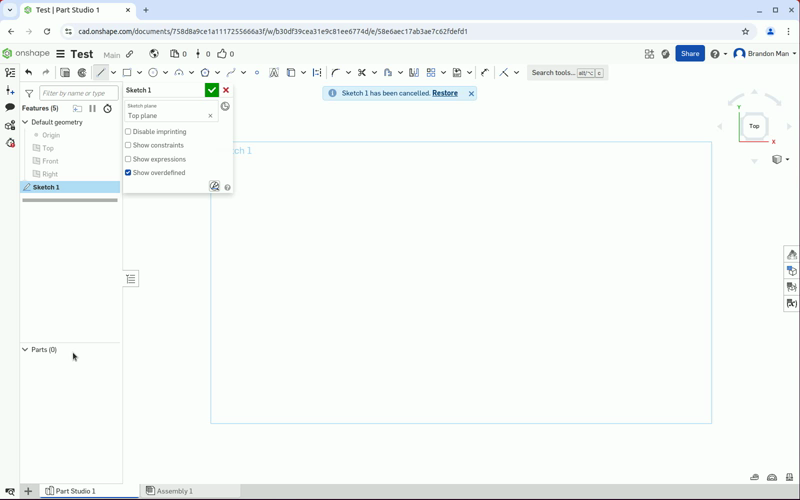
mouse_move(460, 282)
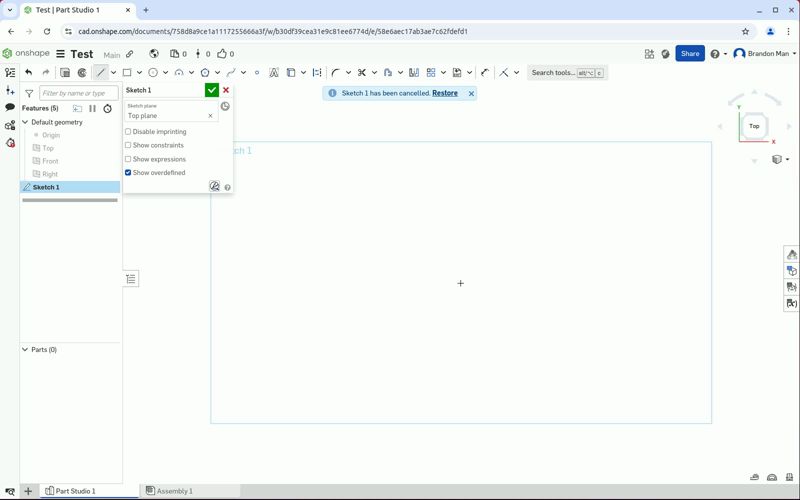
click(460, 282)
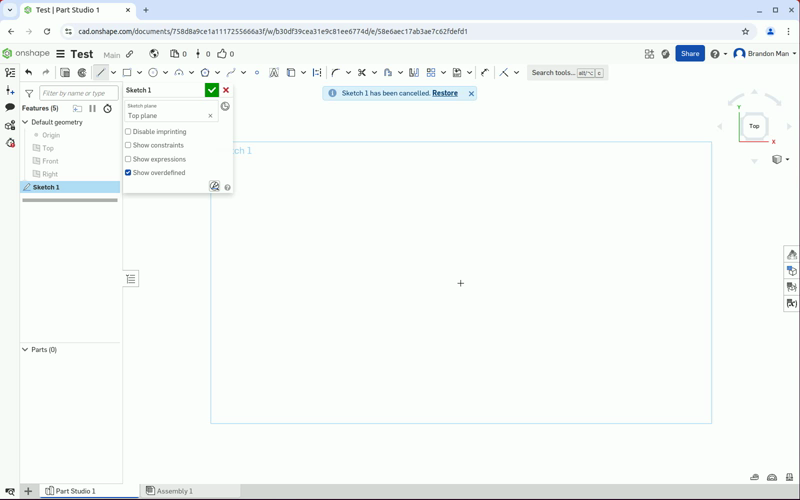
key_up(shift)
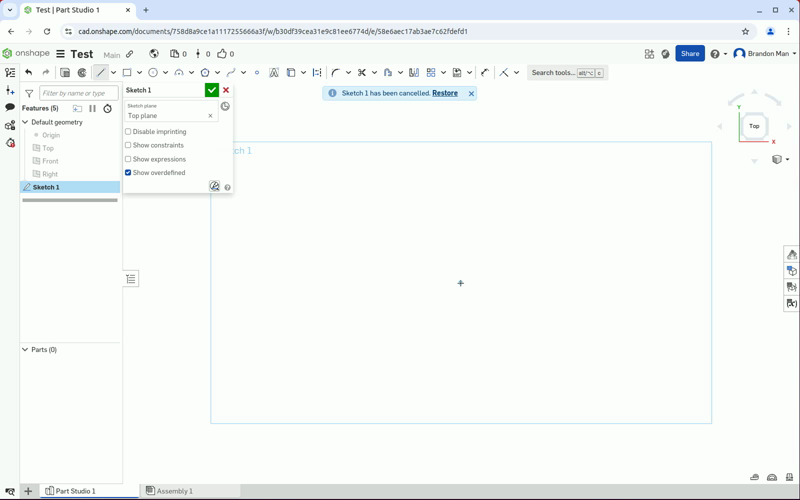
key_down(shift)
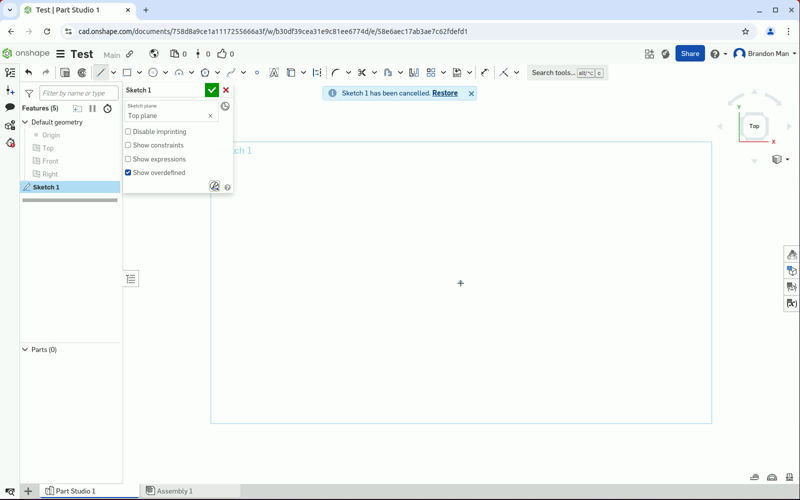
mouse_move(573, 282)
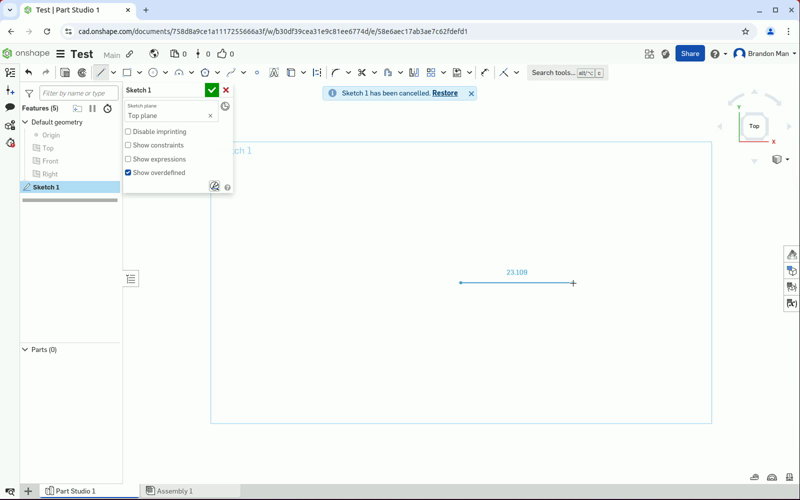
click(573, 282)
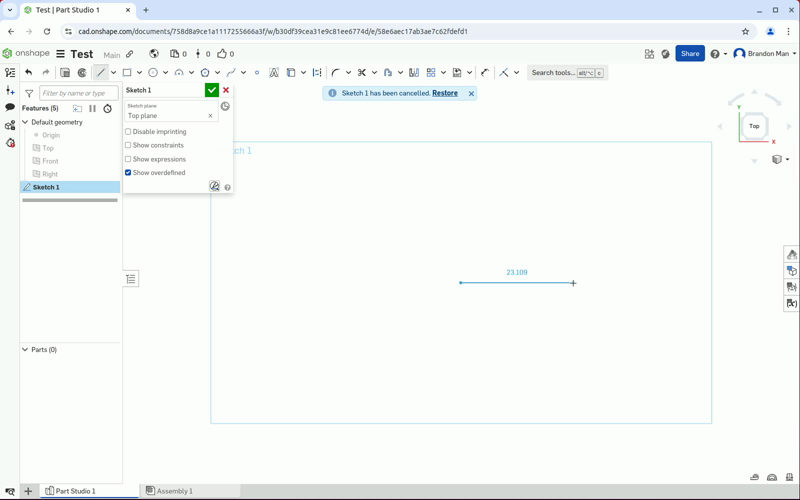
key_up(shift)
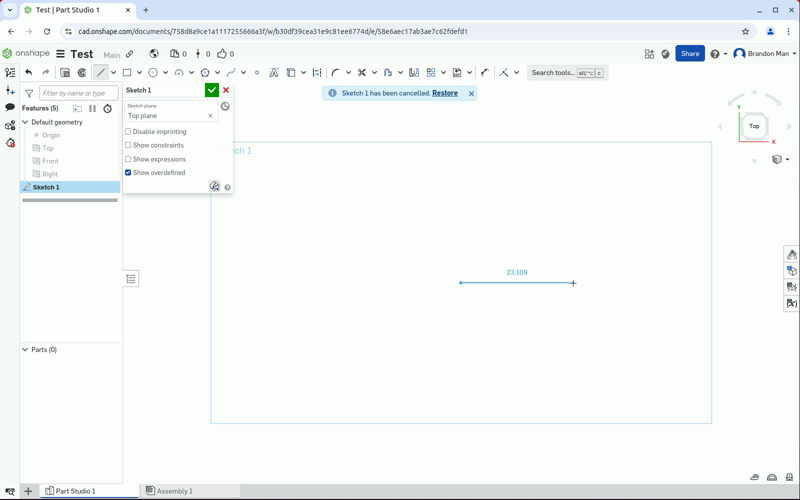
key_down(shift)
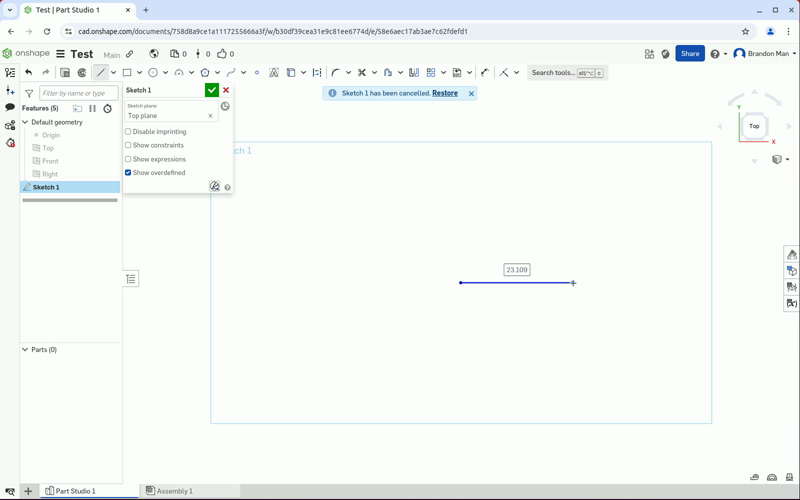
mouse_move(589, 282)
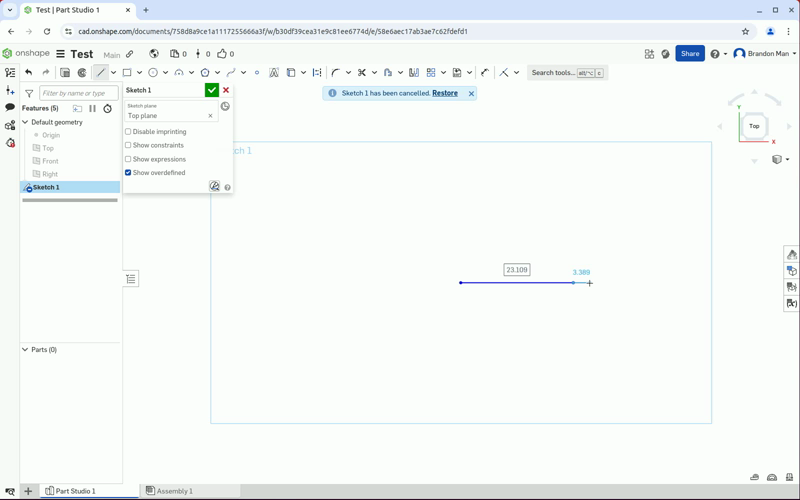
mouse_move(573, 281)
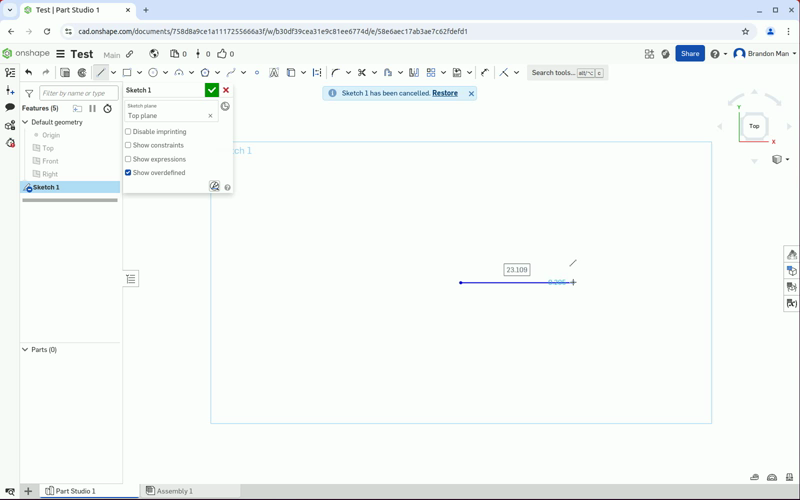
scroll(6)
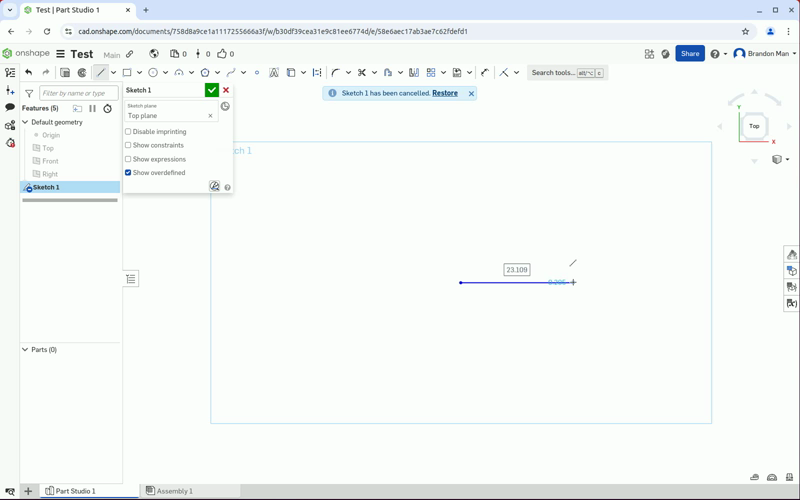
scroll(6)
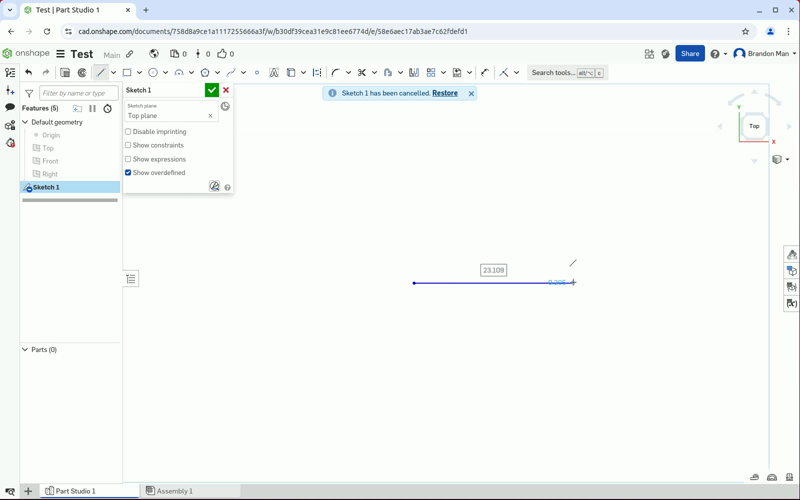
scroll(6)
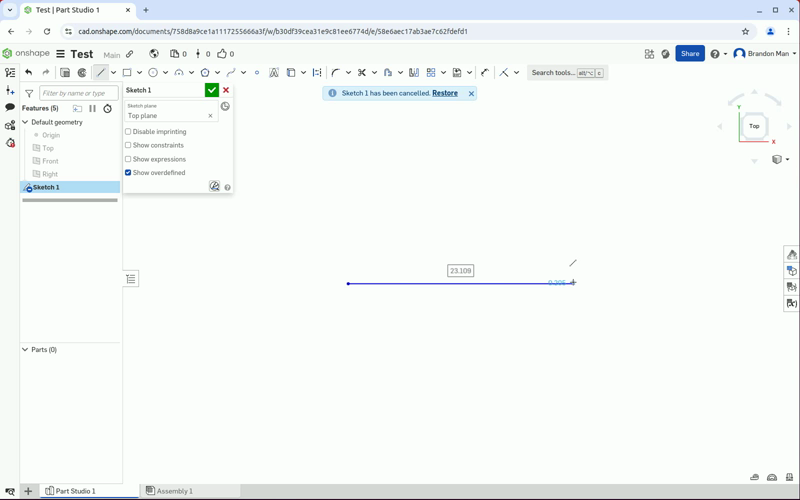
scroll(6)
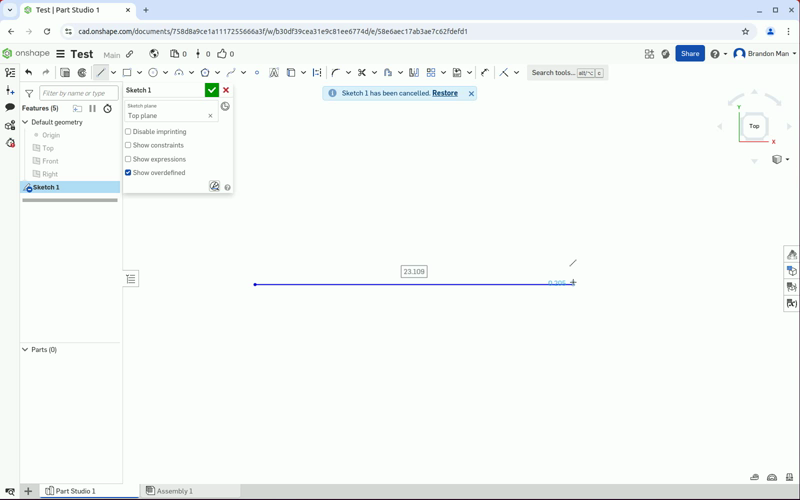
scroll(6)
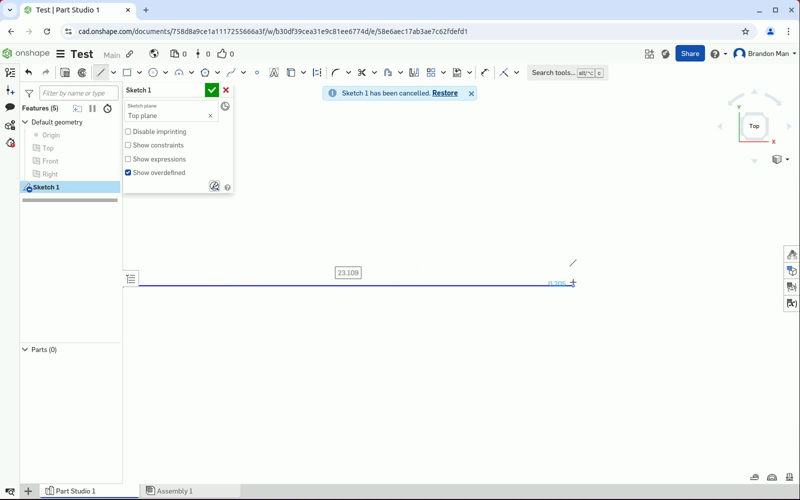
scroll(6)
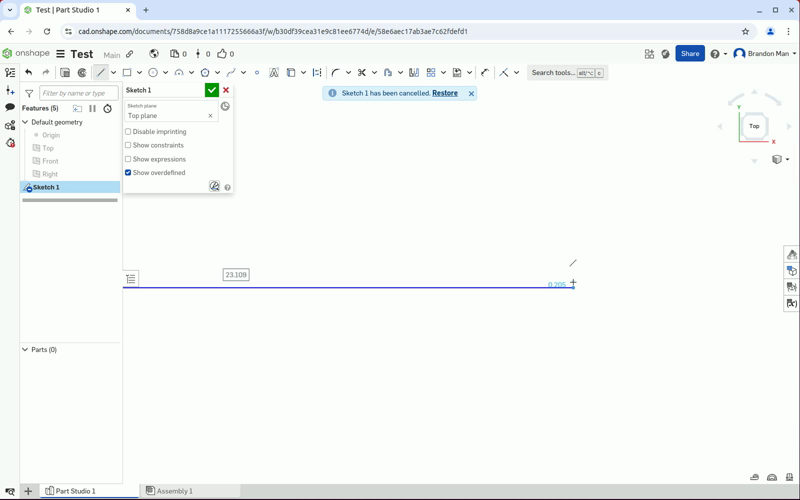
scroll(6)
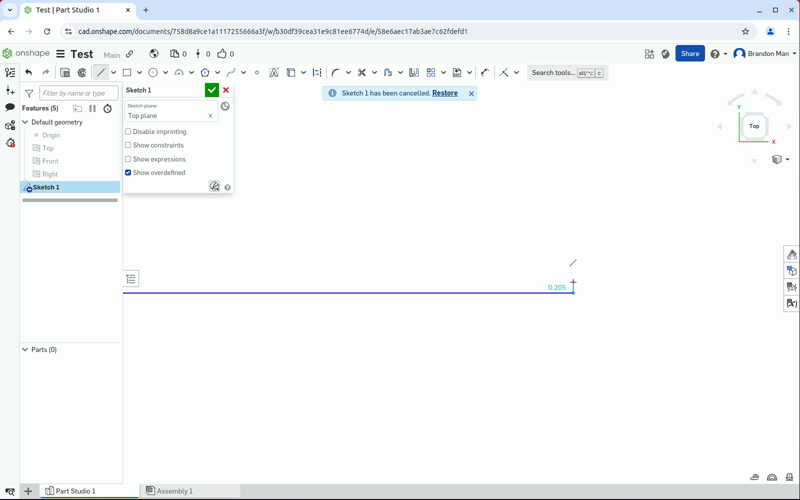
click(573, 281)
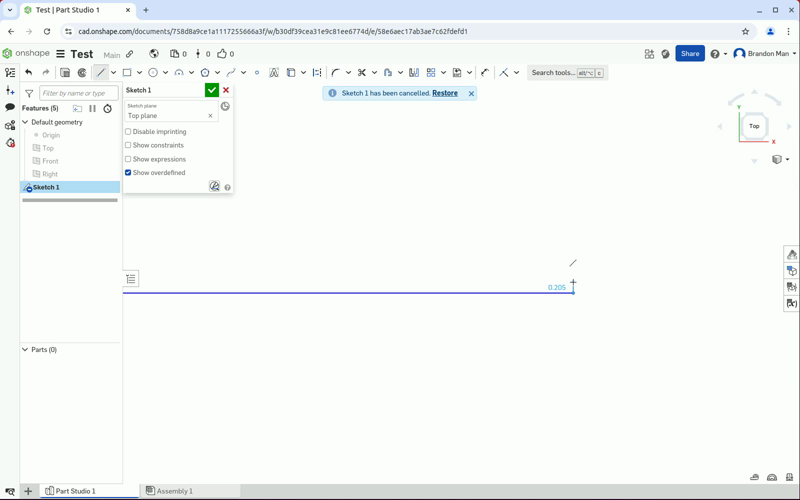
scroll(-6)
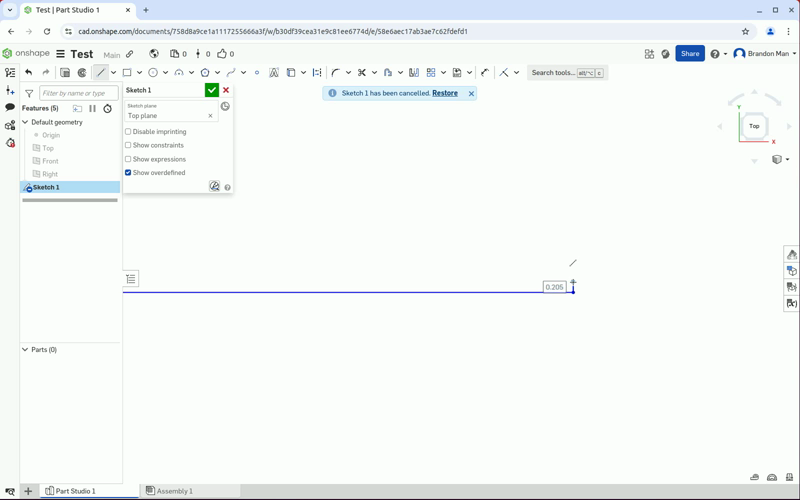
scroll(-6)
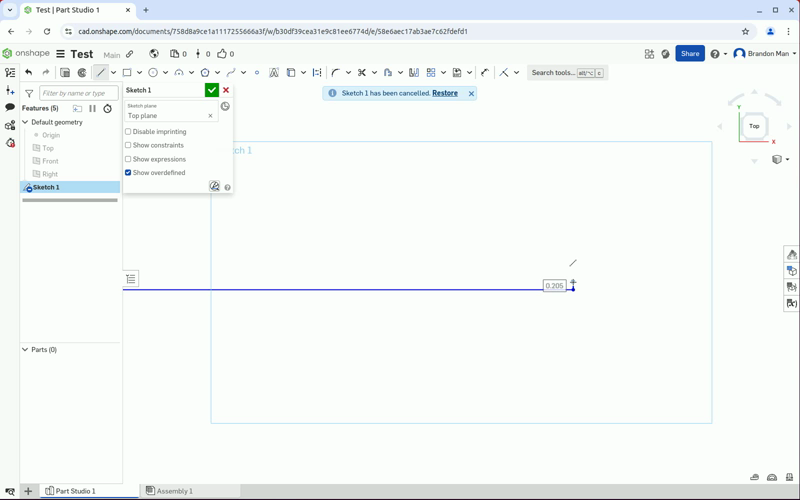
scroll(-6)
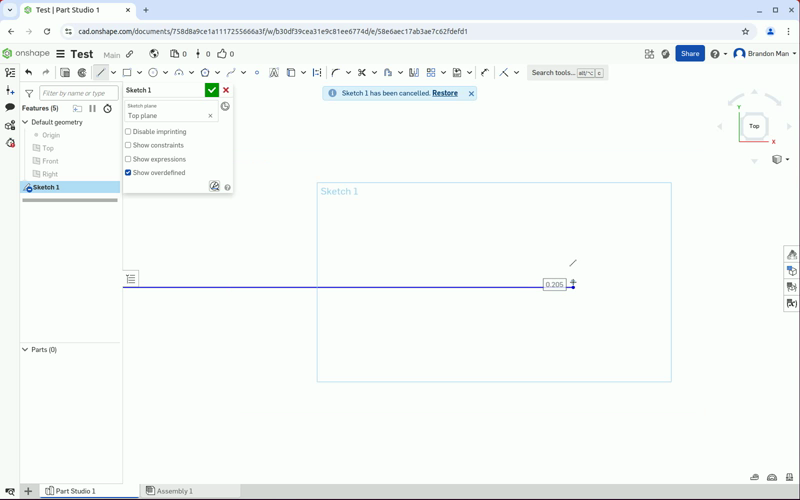
scroll(-6)
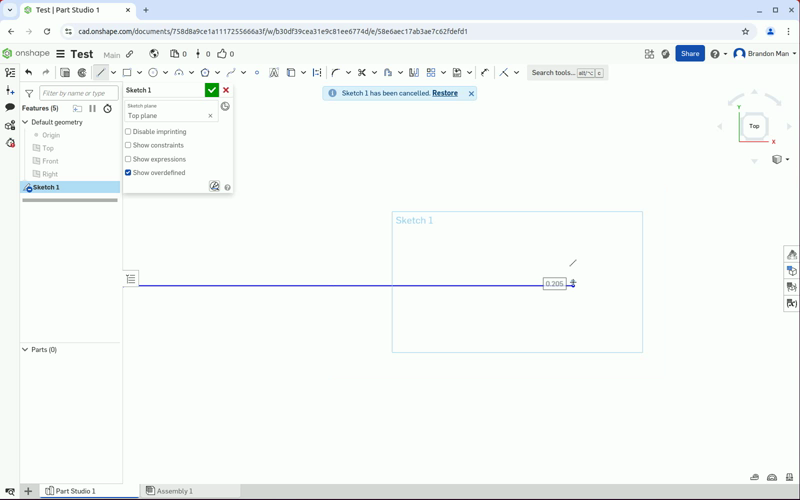
scroll(-6)
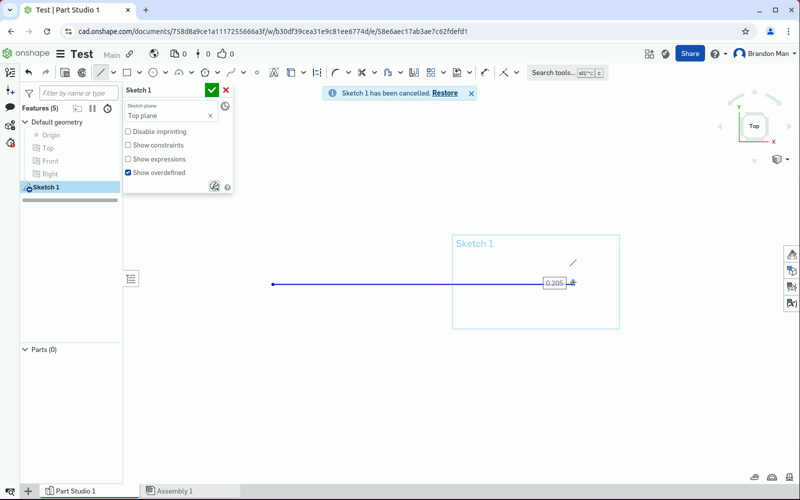
scroll(-6)
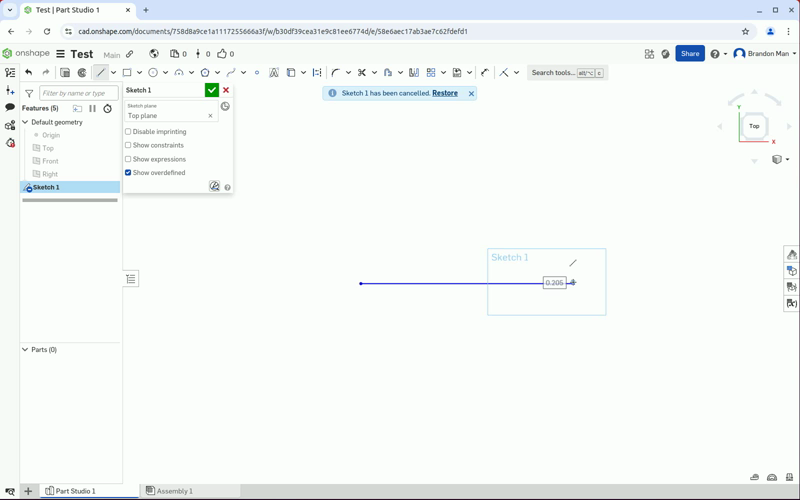
scroll(-6)
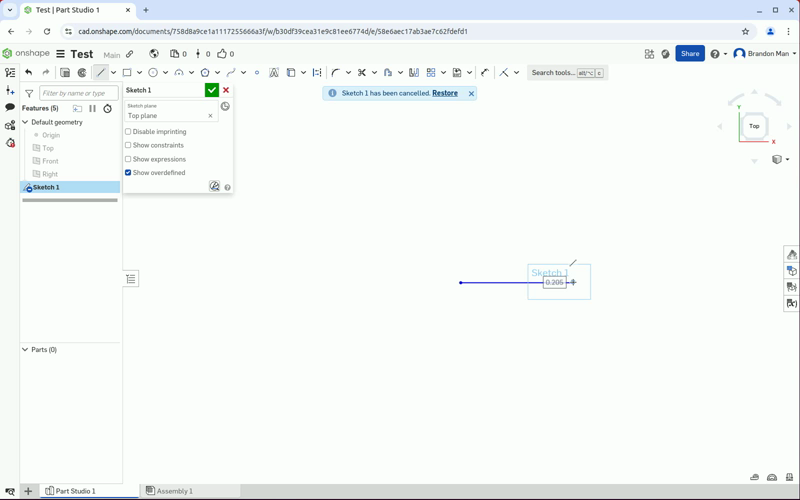
key_up(shift)
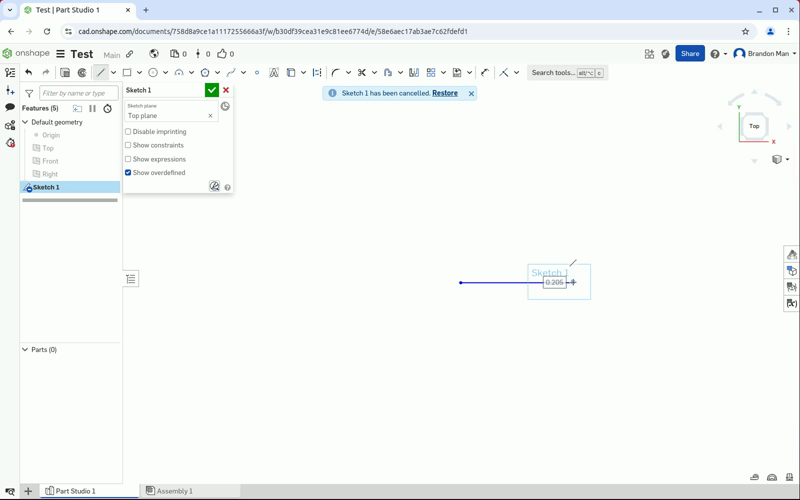
key_down(shift)
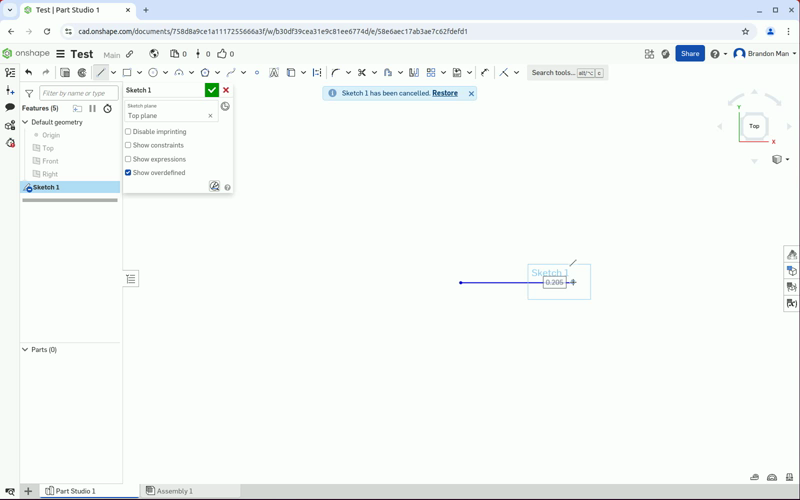
mouse_move(589, 281)
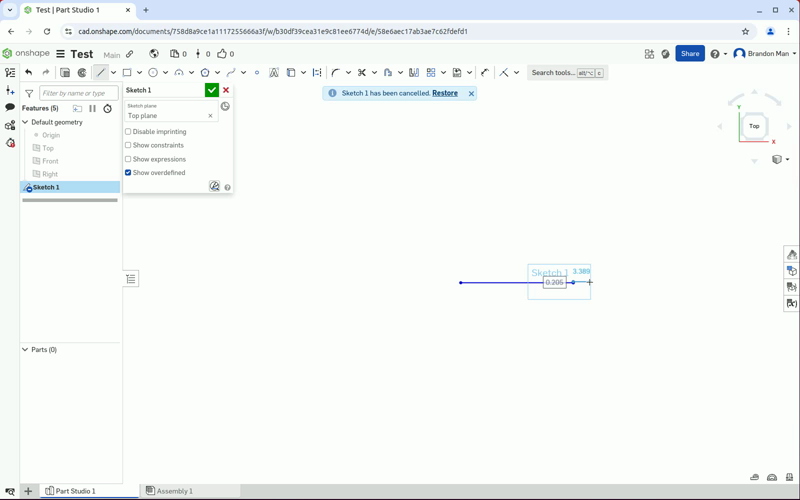
mouse_move(564, 281)
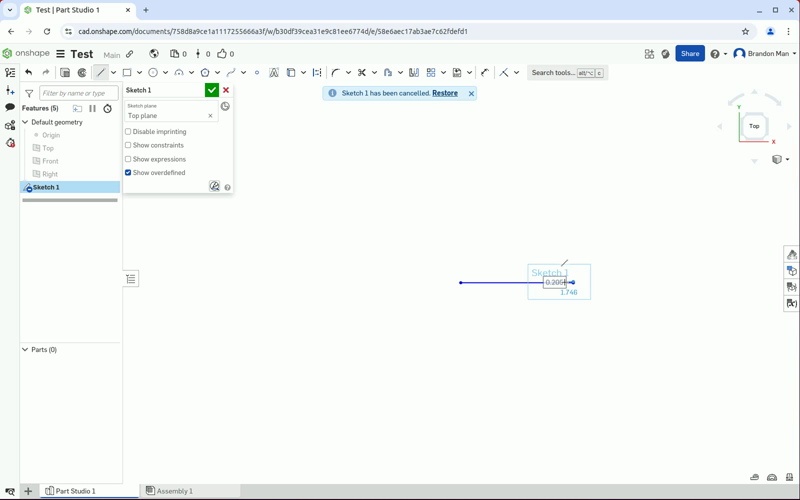
click(564, 281)
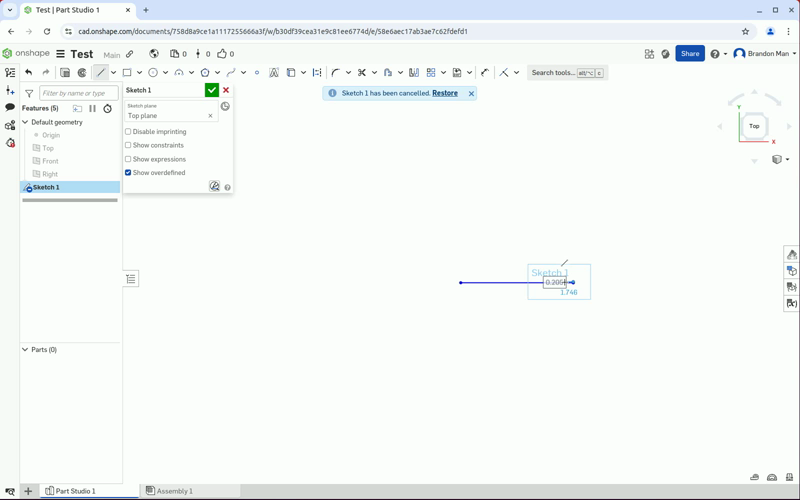
key_up(shift)
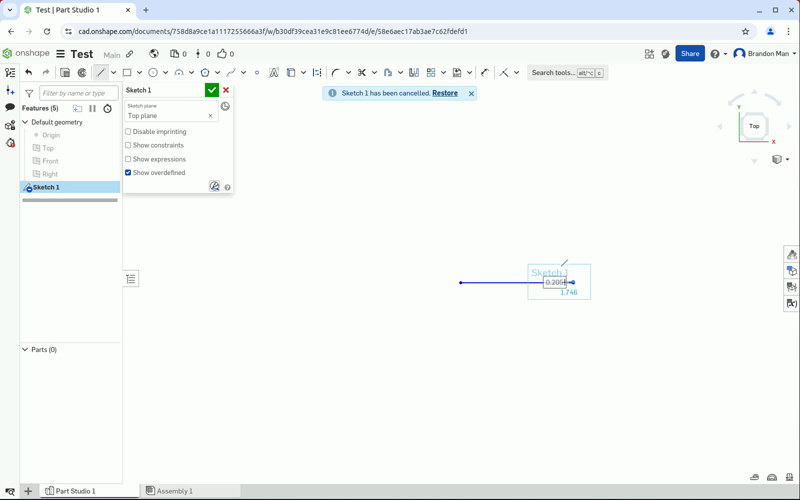
key_down(shift)
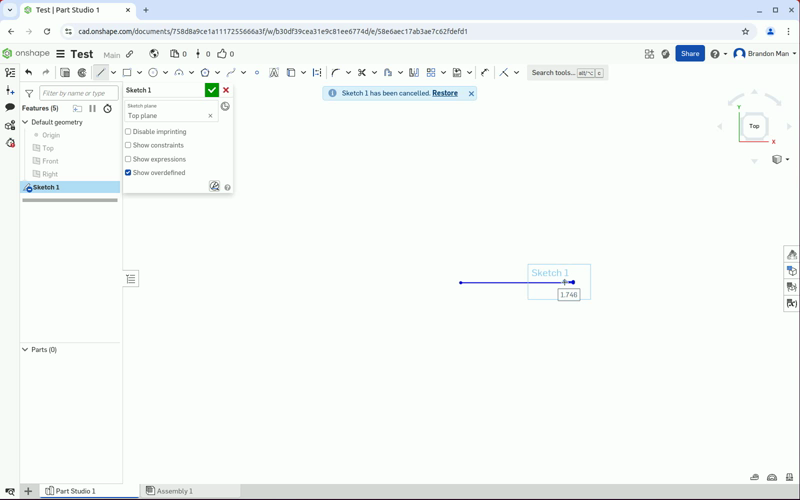
mouse_move(589, 281)
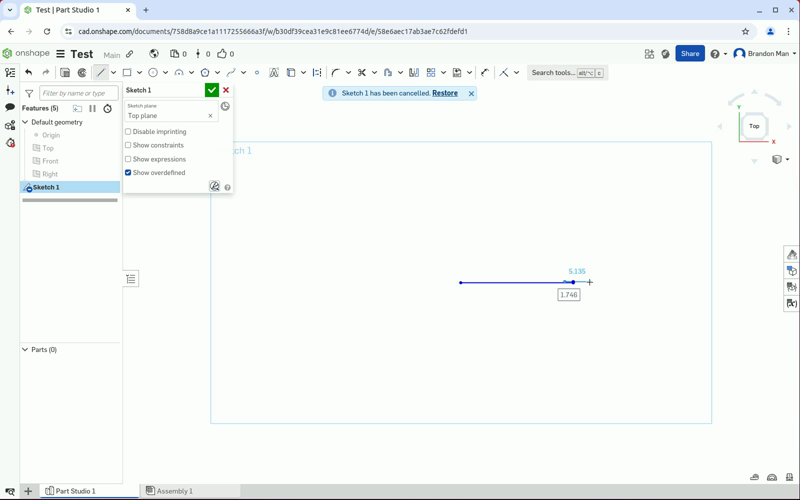
mouse_move(564, 223)
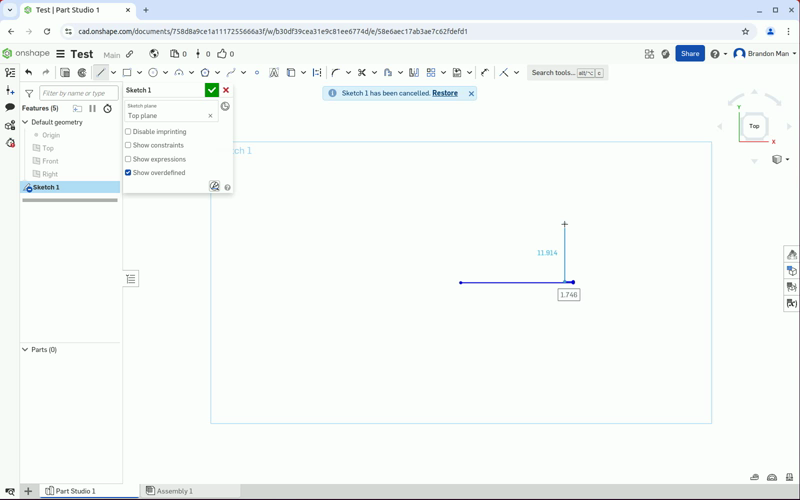
click(564, 223)
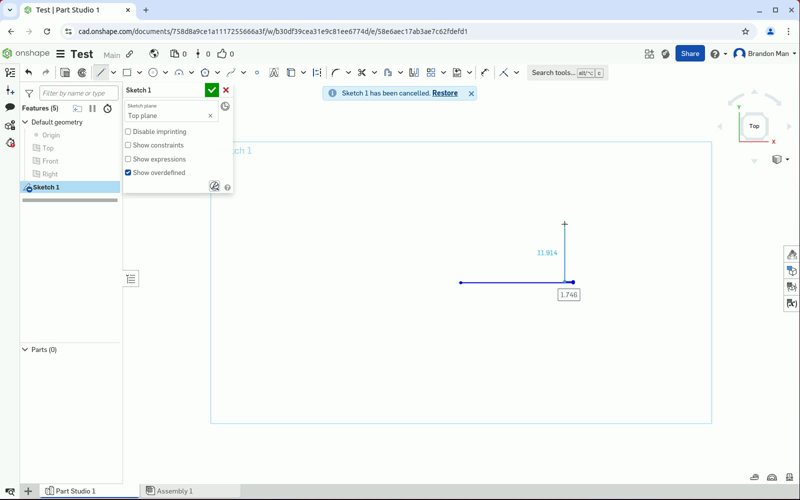
key_up(shift)
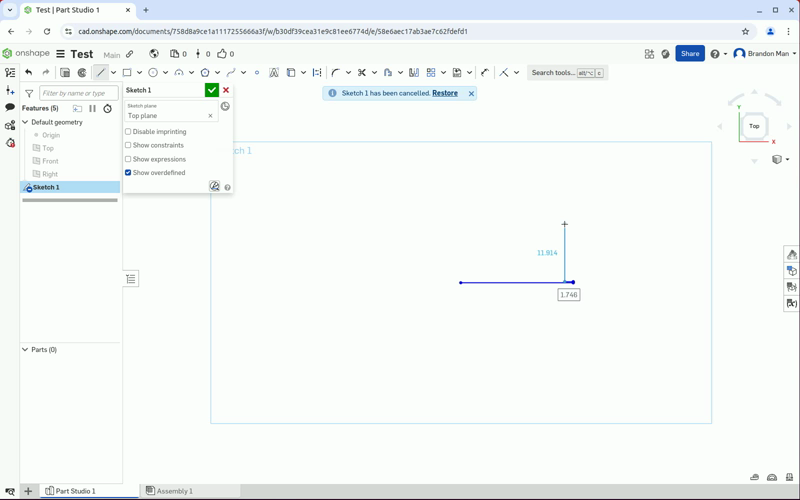
key_down(shift)
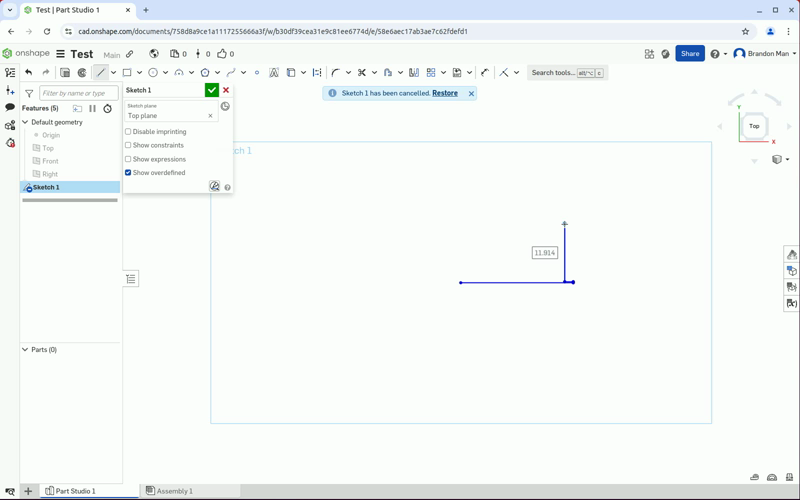
mouse_move(589, 223)
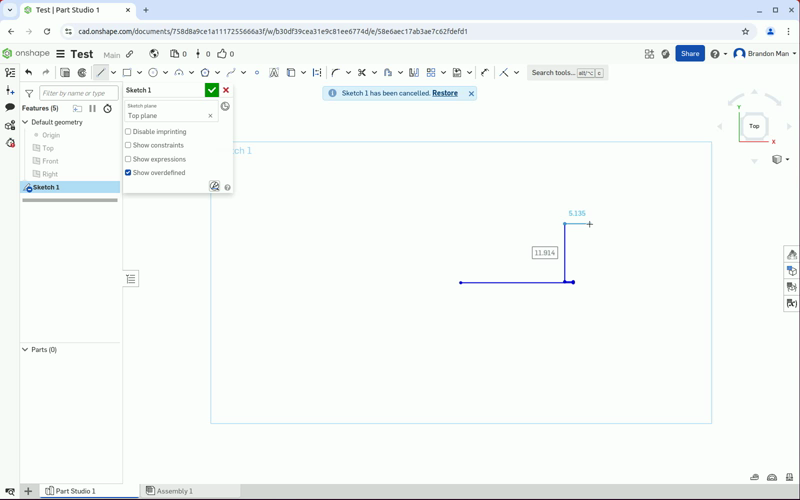
mouse_move(573, 223)
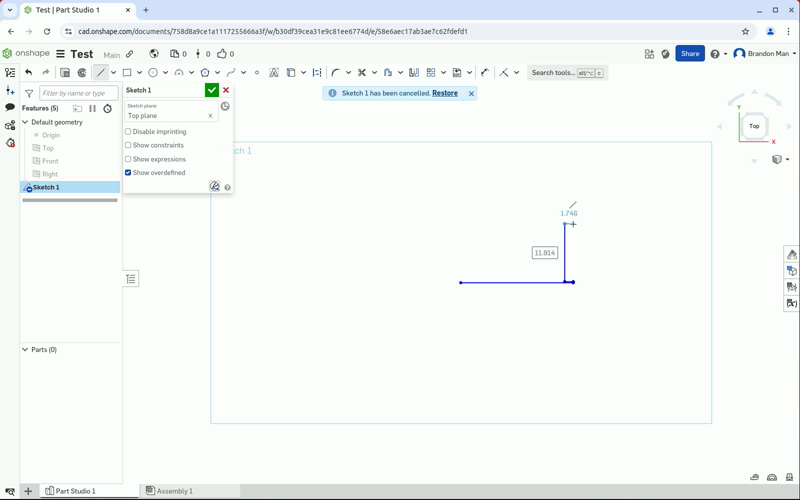
click(573, 223)
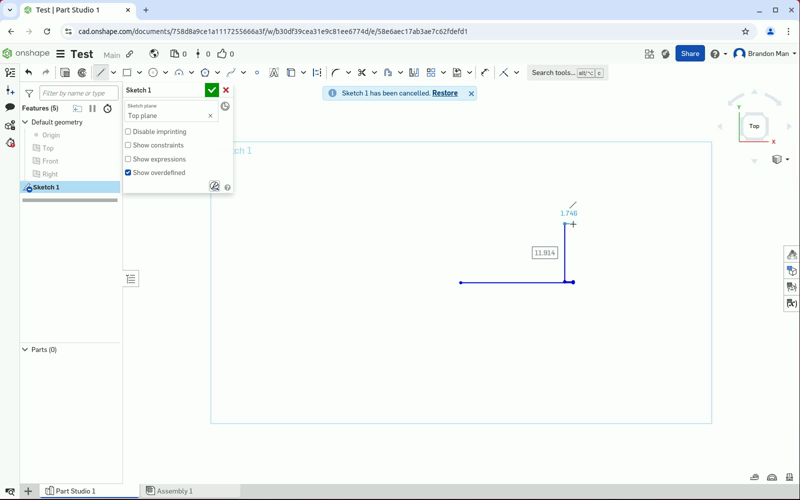
key_up(shift)
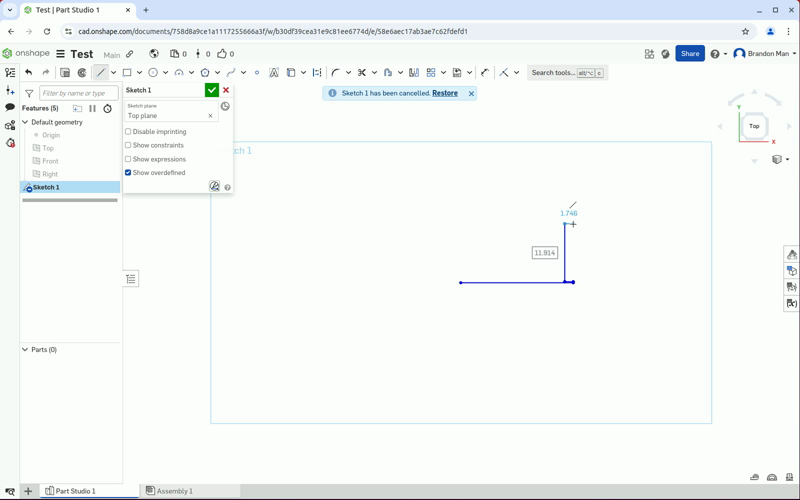
key_down(shift)
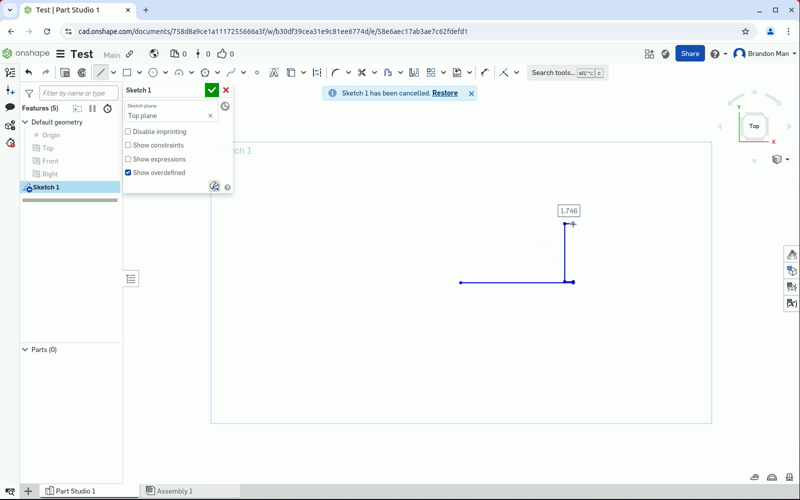
mouse_move(589, 223)
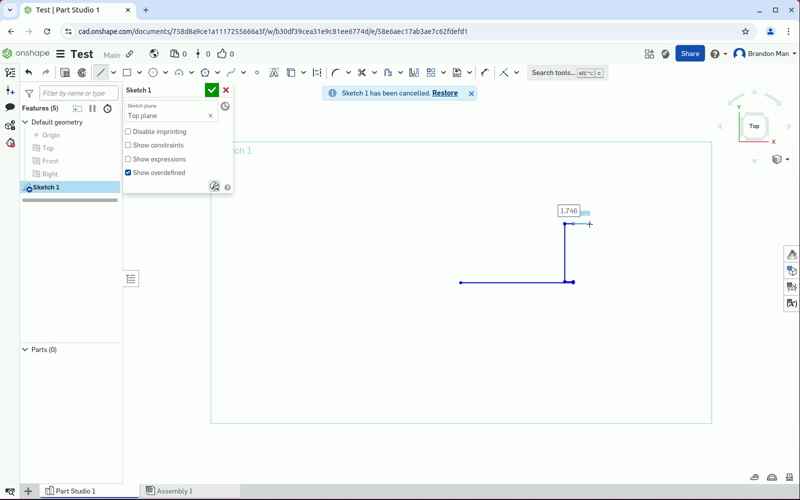
mouse_move(573, 222)
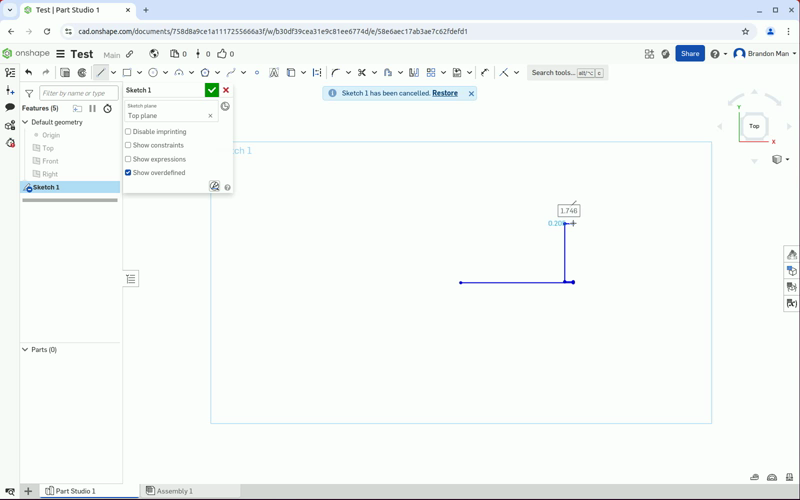
scroll(6)
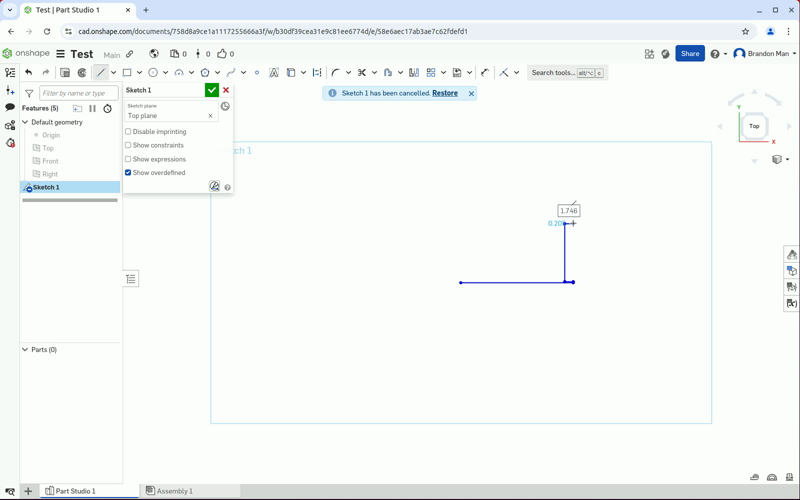
scroll(6)
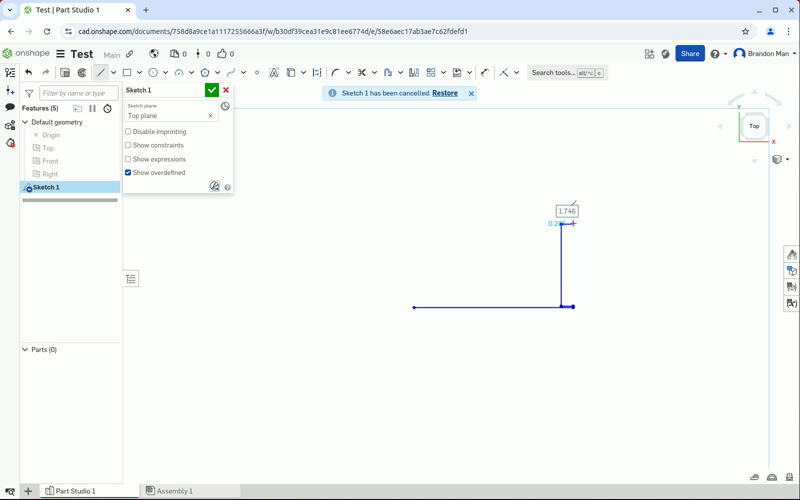
scroll(6)
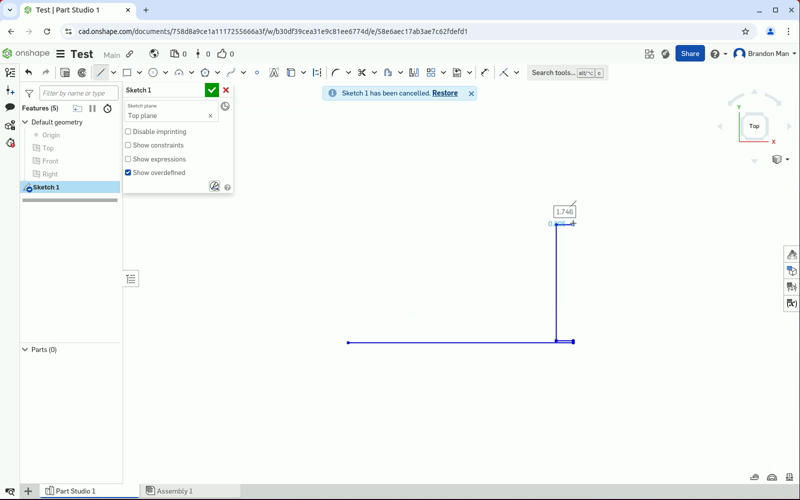
scroll(6)
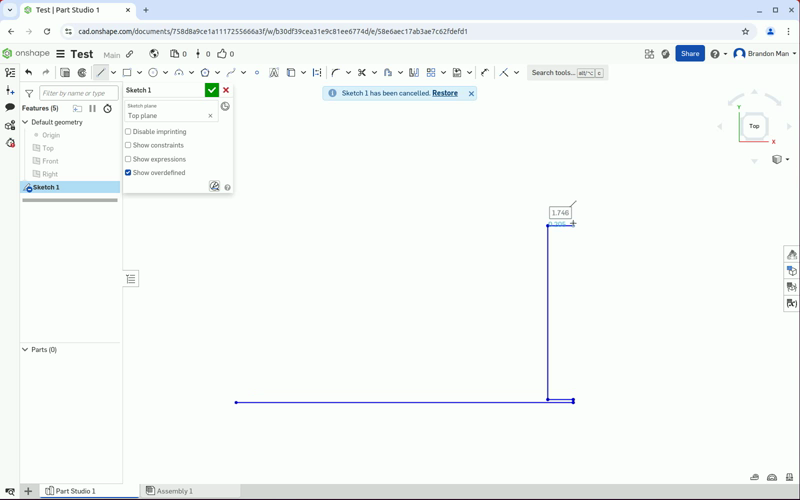
scroll(6)
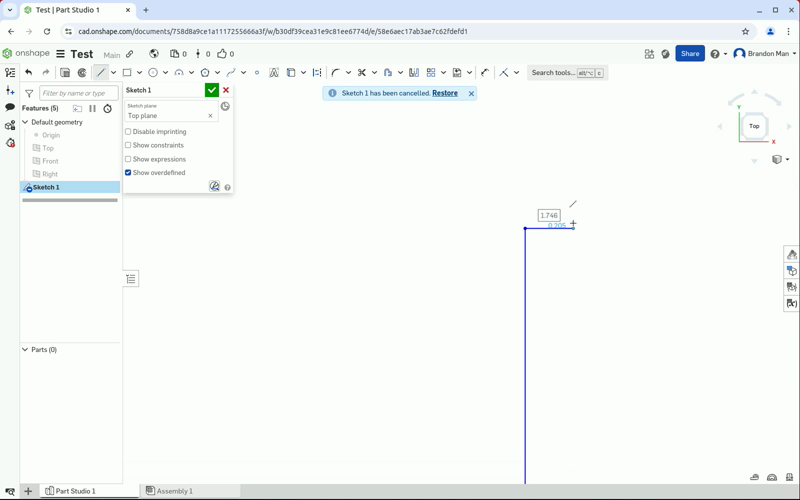
scroll(6)
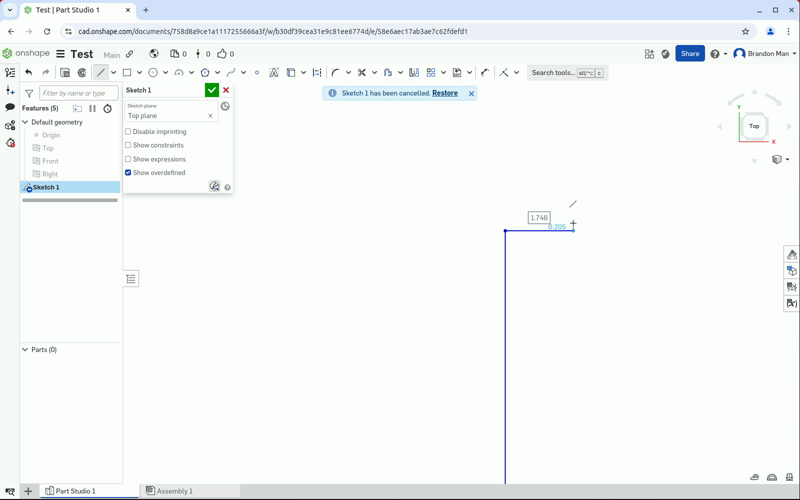
scroll(6)
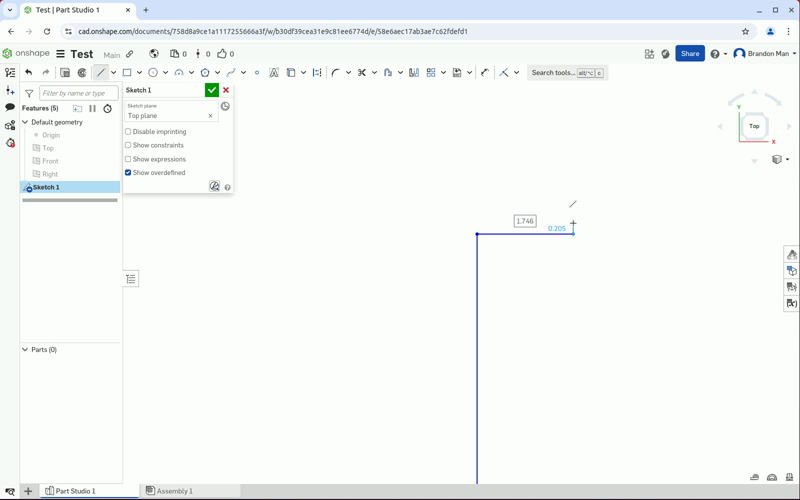
click(573, 222)
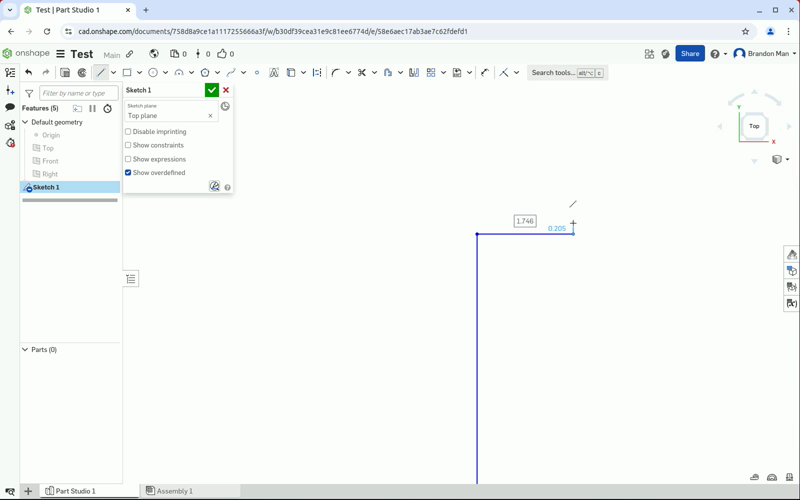
scroll(-6)
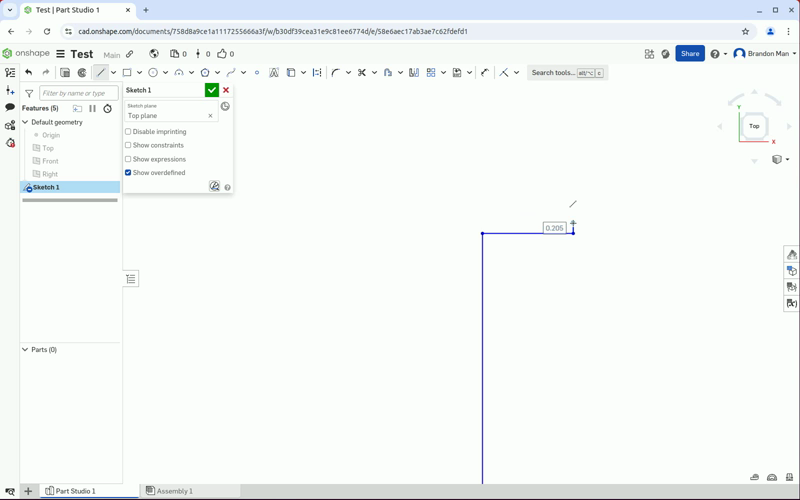
scroll(-6)
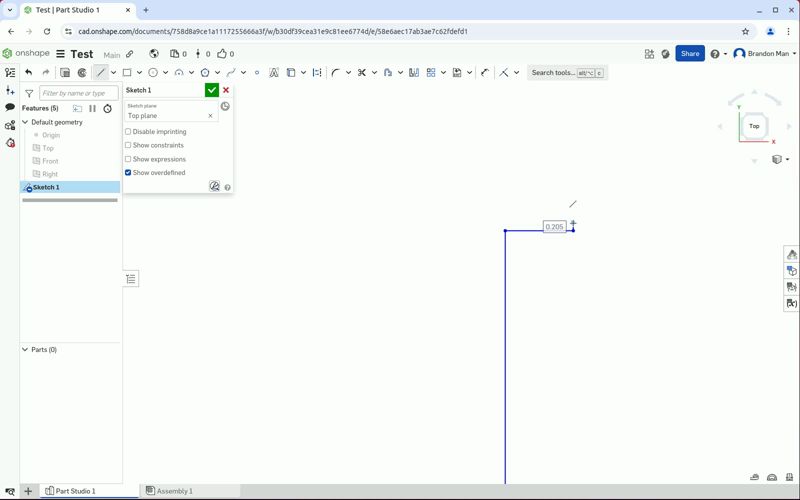
scroll(-6)
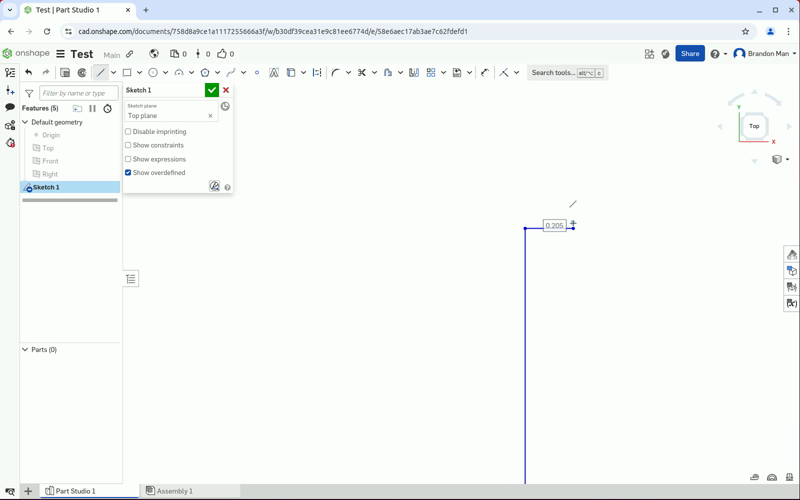
scroll(-6)
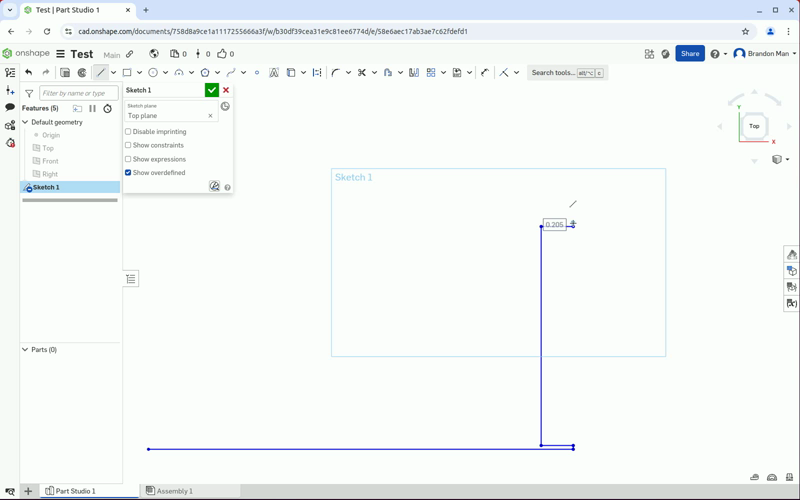
scroll(-6)
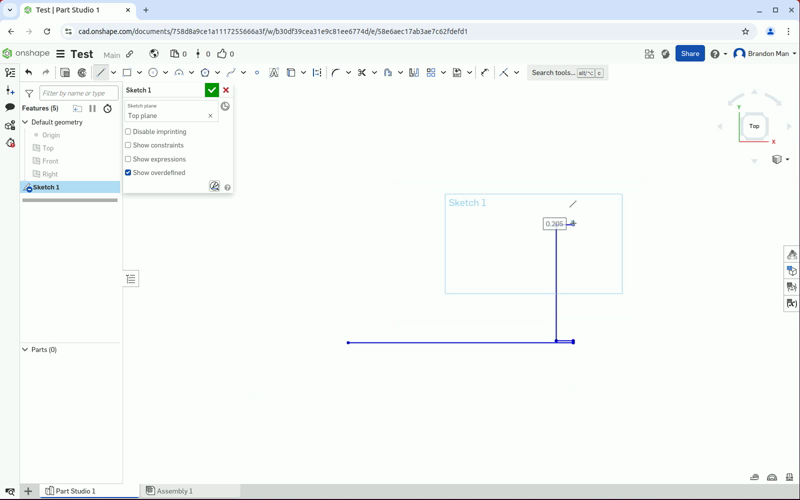
scroll(-6)
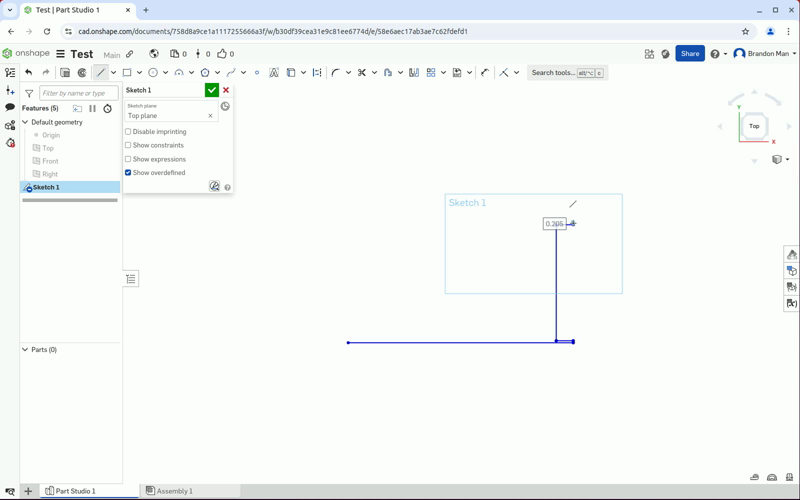
scroll(-6)
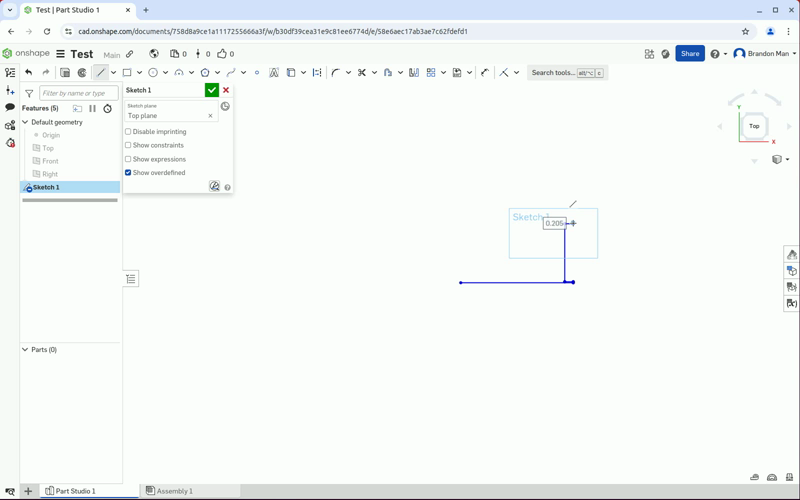
key_up(shift)
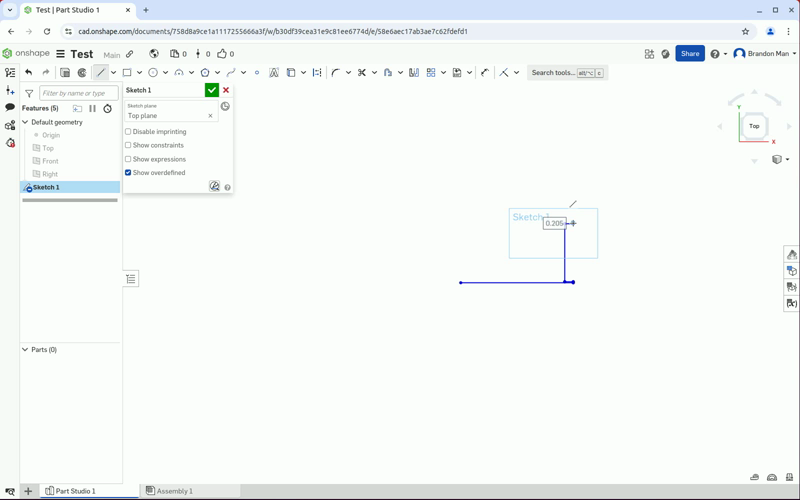
key_down(shift)
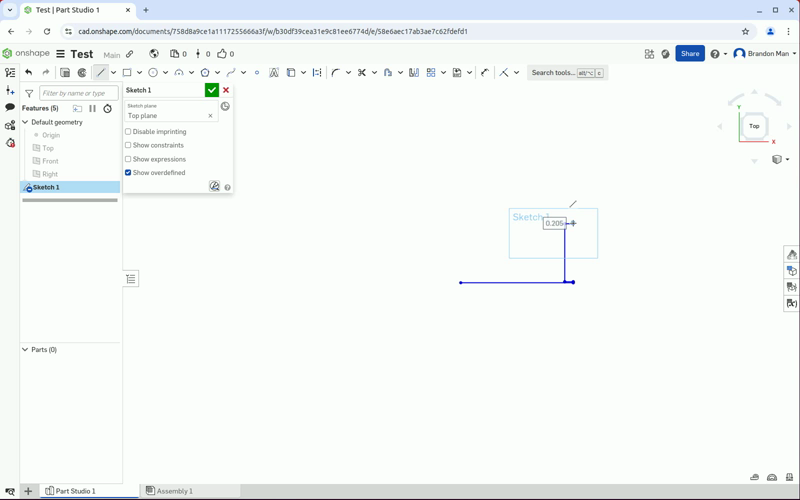
mouse_move(460, 222)
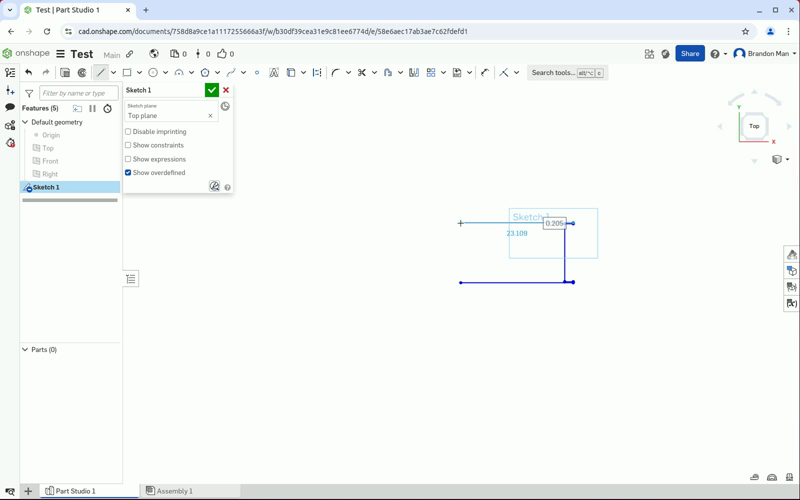
click(460, 222)
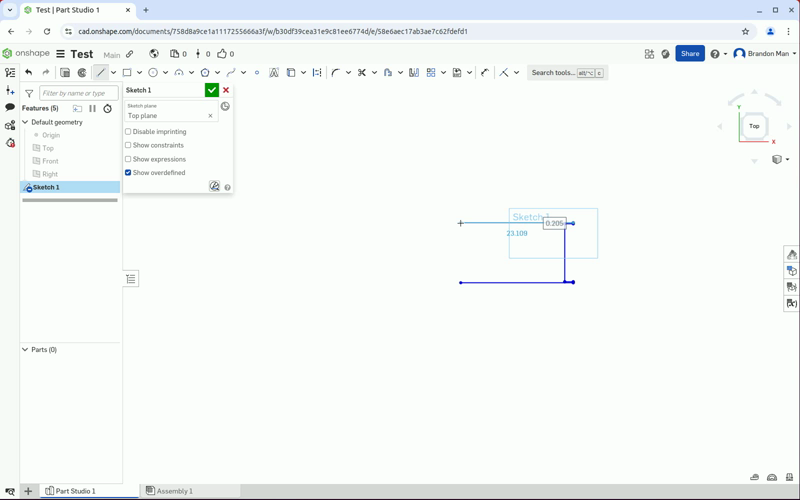
key_up(shift)
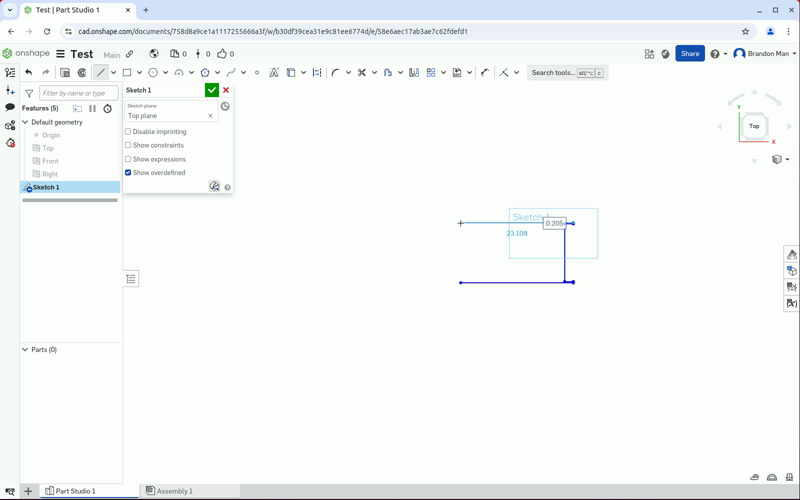
key_down(shift)
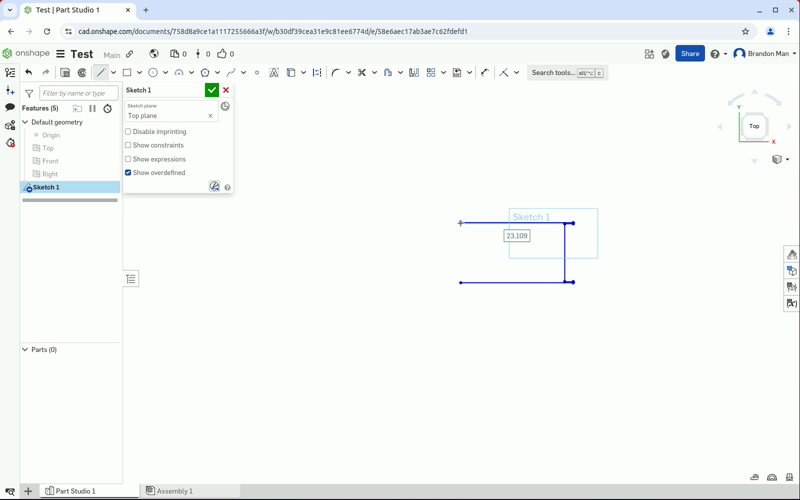
mouse_move(460, 282)
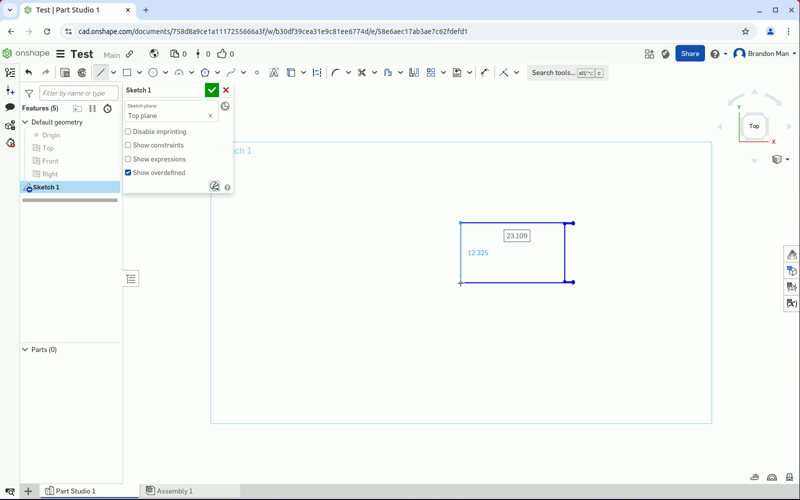
key_up(shift)
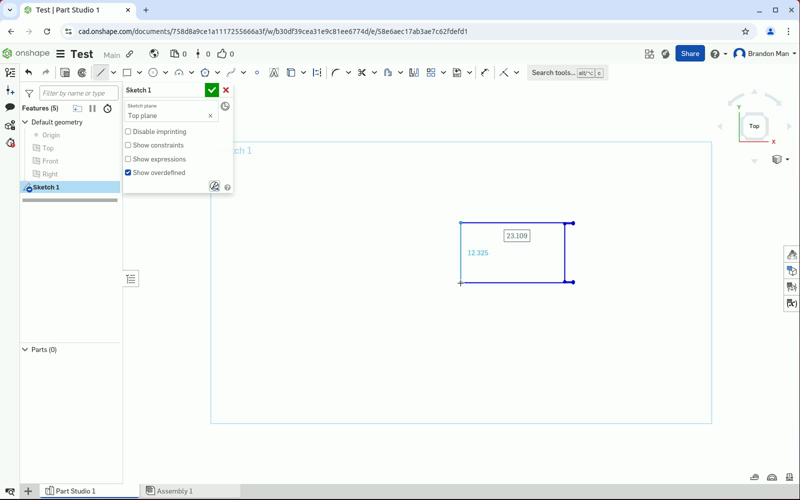
click(460, 282)
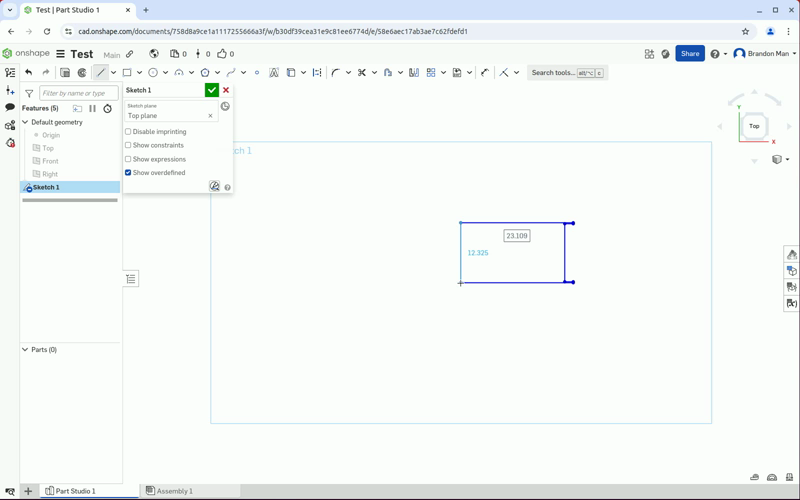
key(esc)
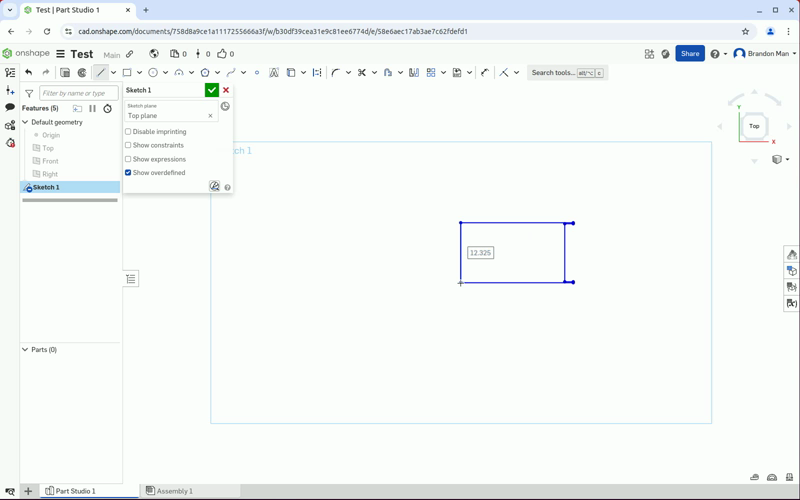
mouse_move(521, 249)
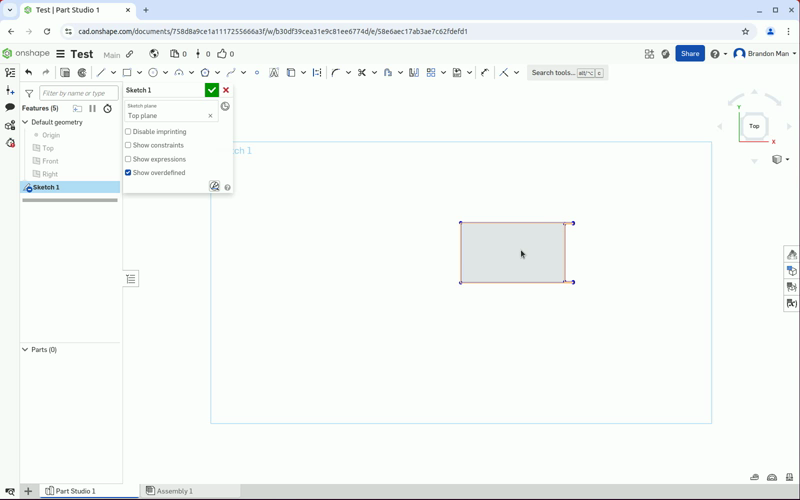
click(521, 249)
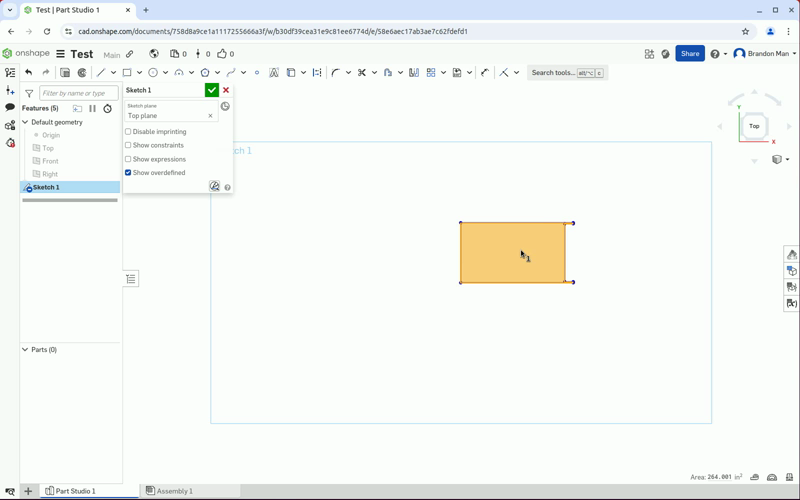
mouse_move(73, 352)
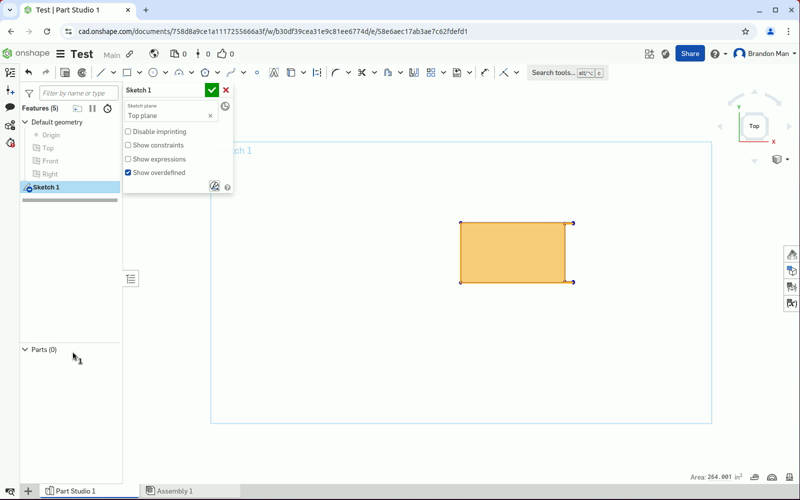
key(shift+y)
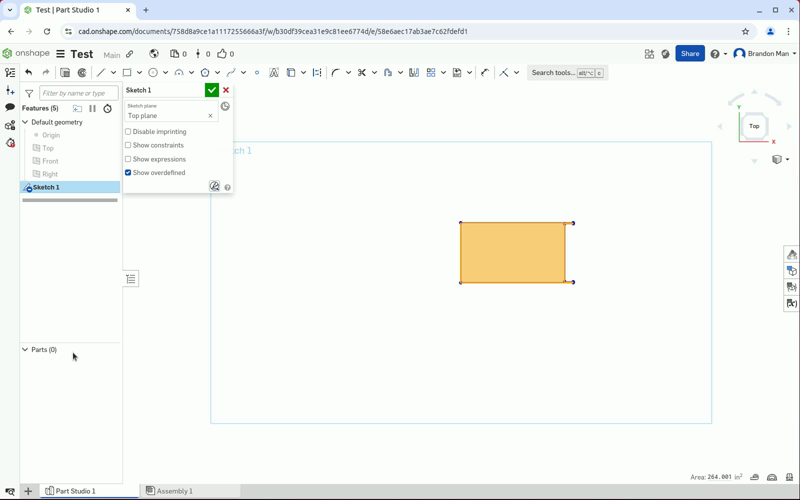
key(shift+e)
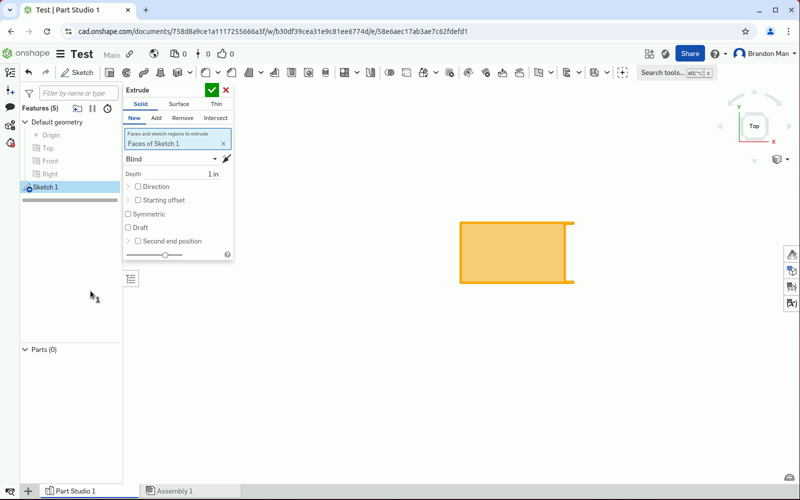
mouse_move(143, 106)
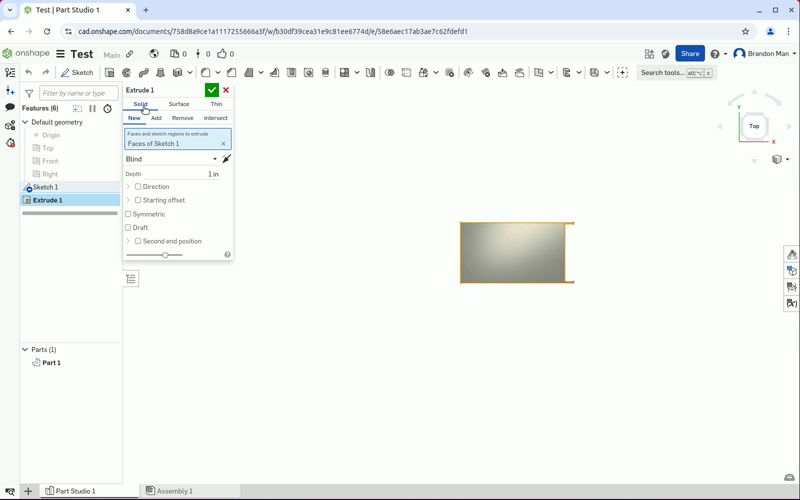
click(143, 106)
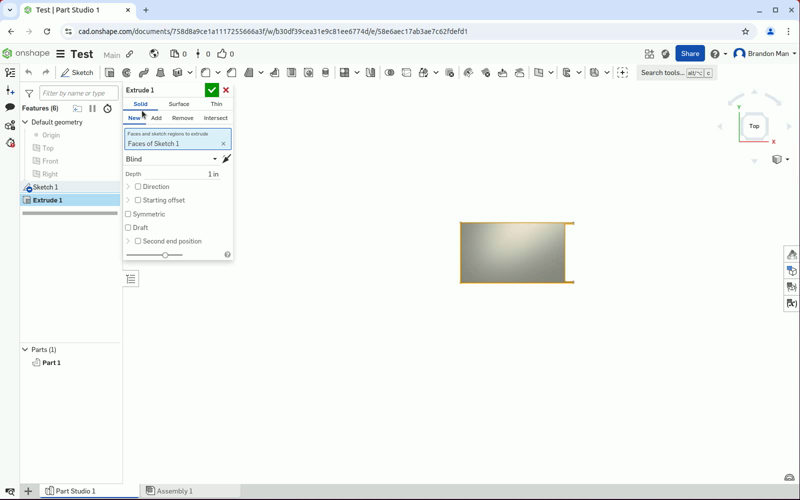
mouse_move(137, 120)
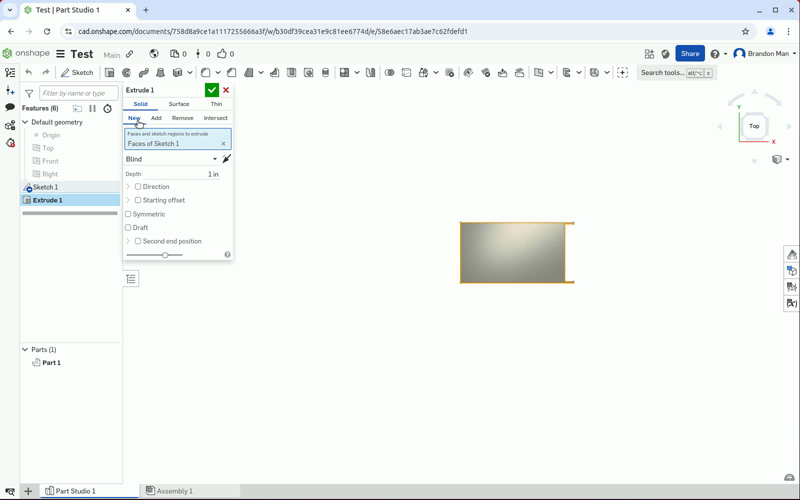
click(137, 120)
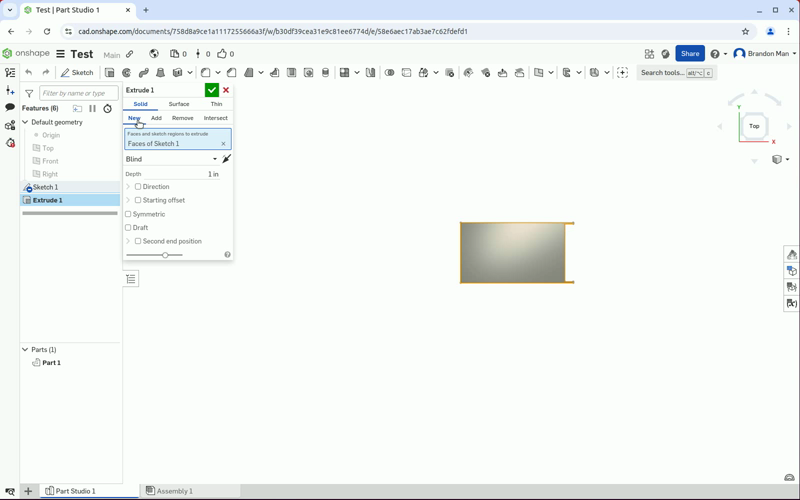
key(tab, 4)
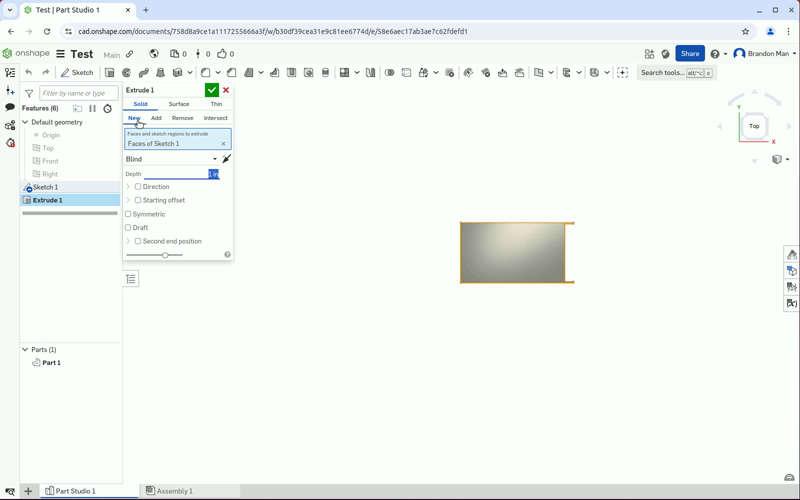
text(3.129)
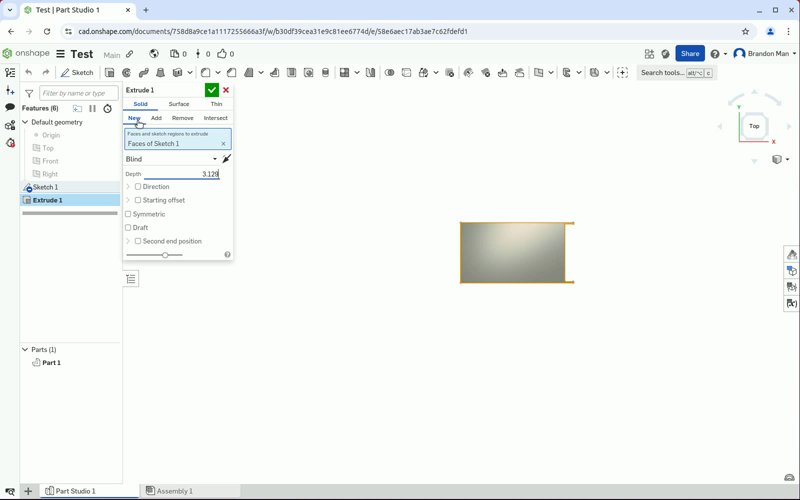
key(enter)
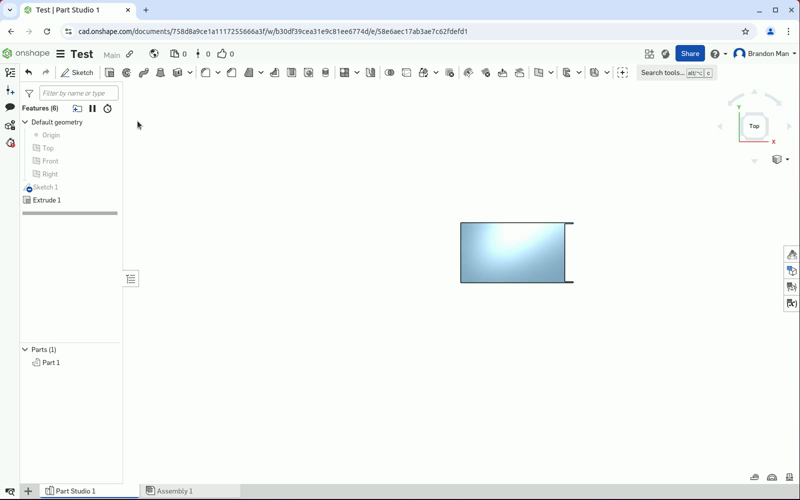
key(shift+h)
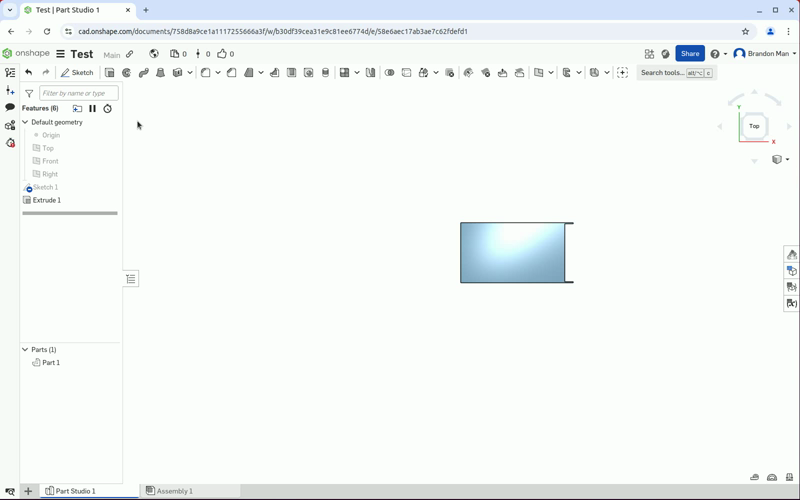
key(shift+h)
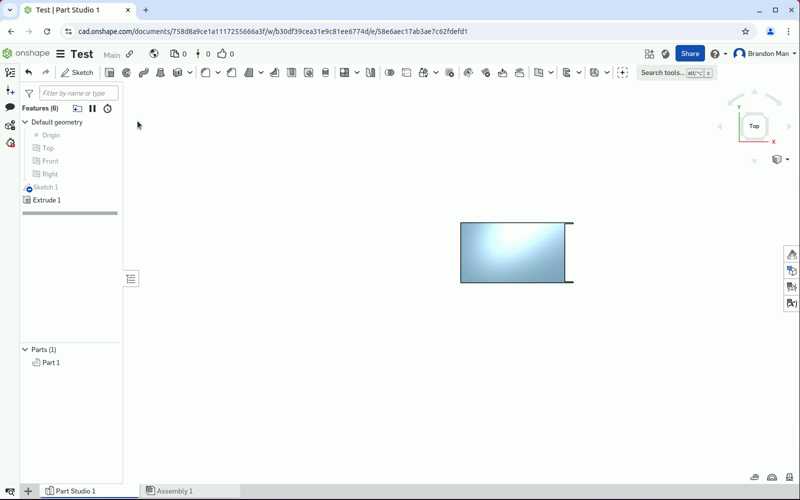
mouse_move(73, 189)
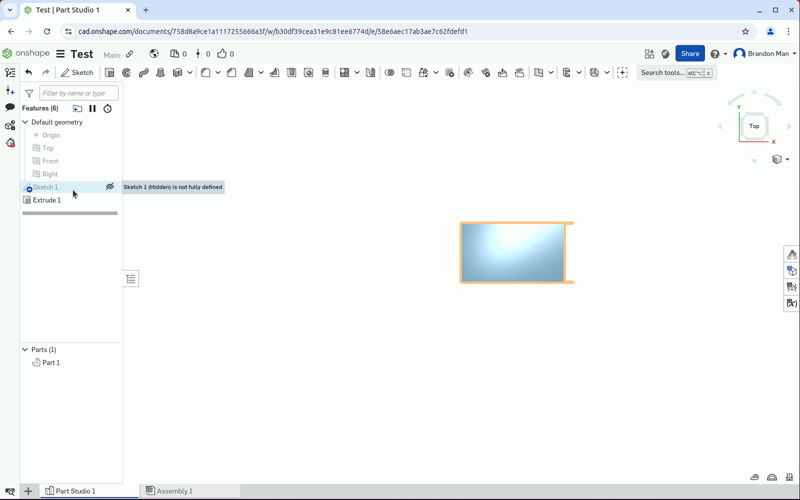
click(73, 189)
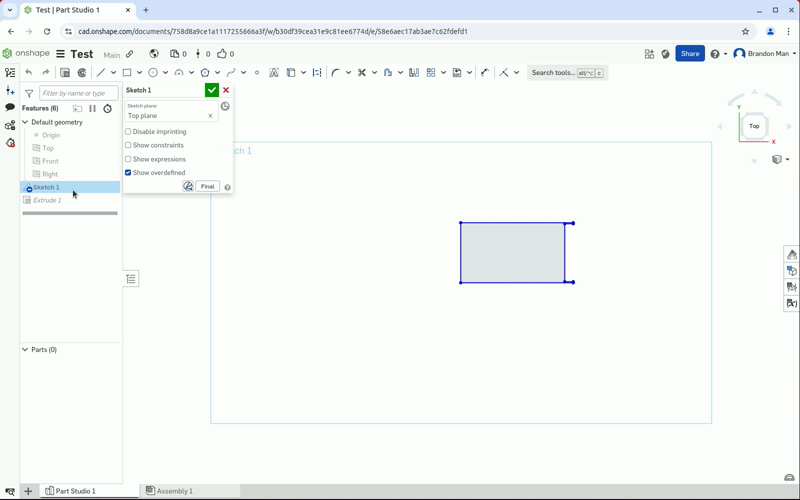
mouse_move(229, 92)
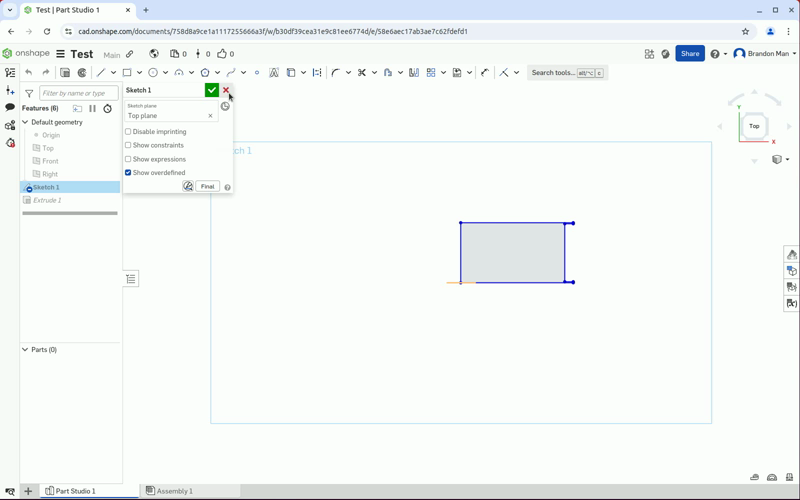
click(229, 92)
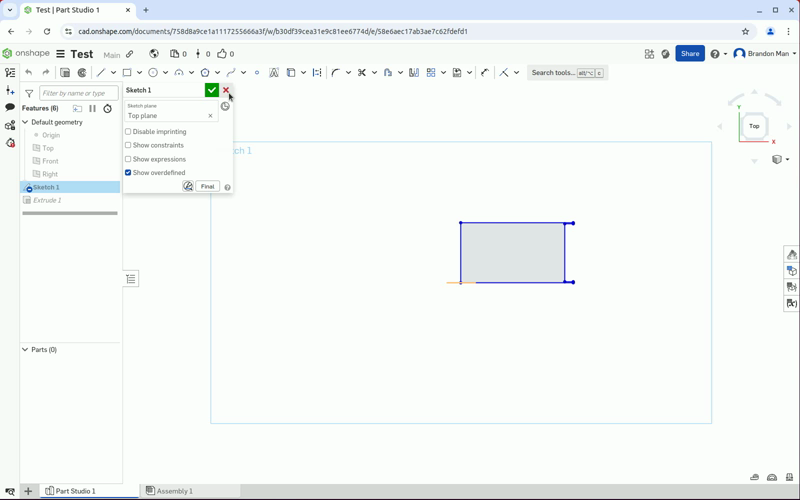
key(shift+s)
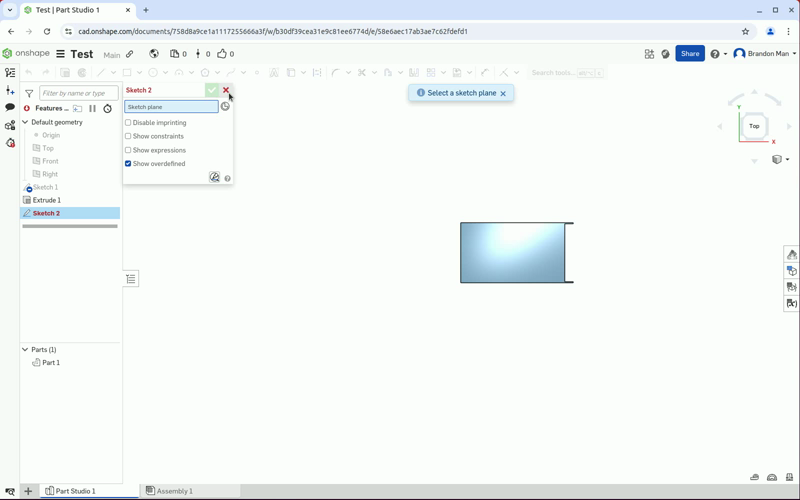
mouse_move(73, 150)
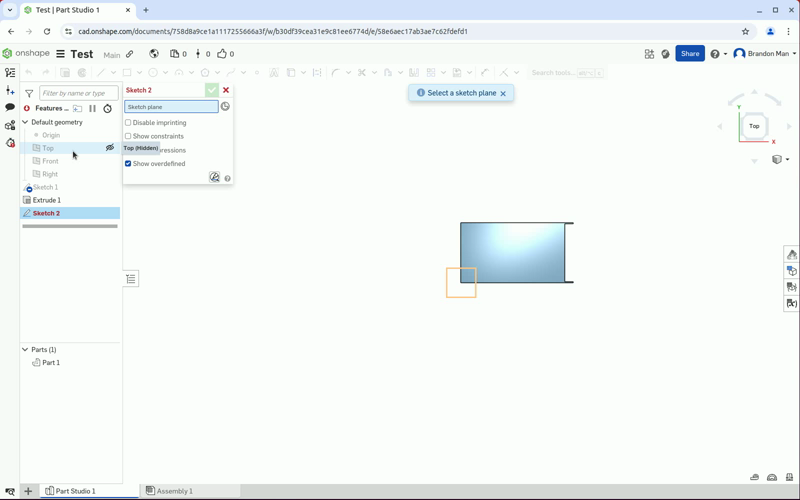
click(73, 150)
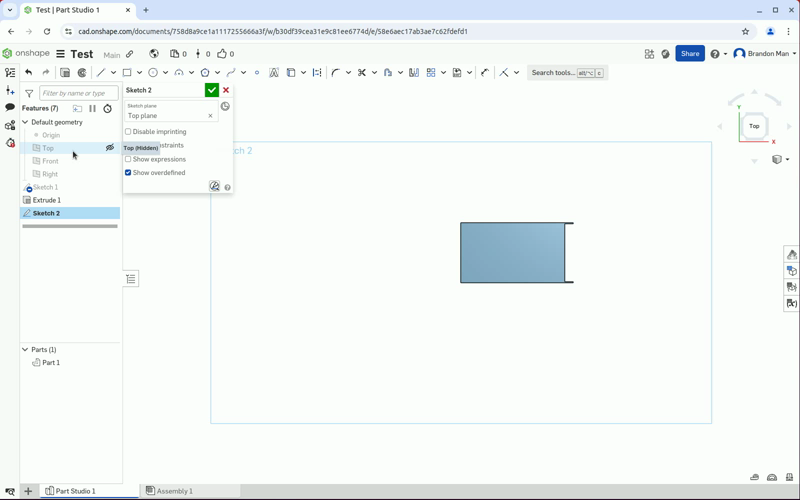
mouse_move(73, 352)
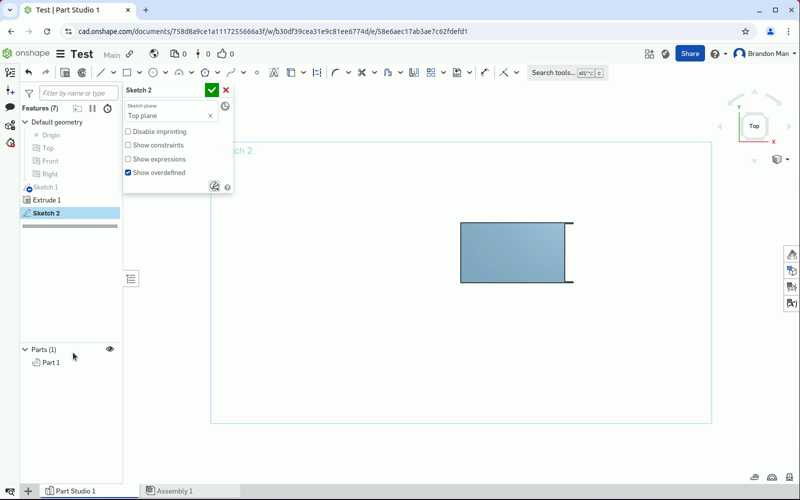
key(y)
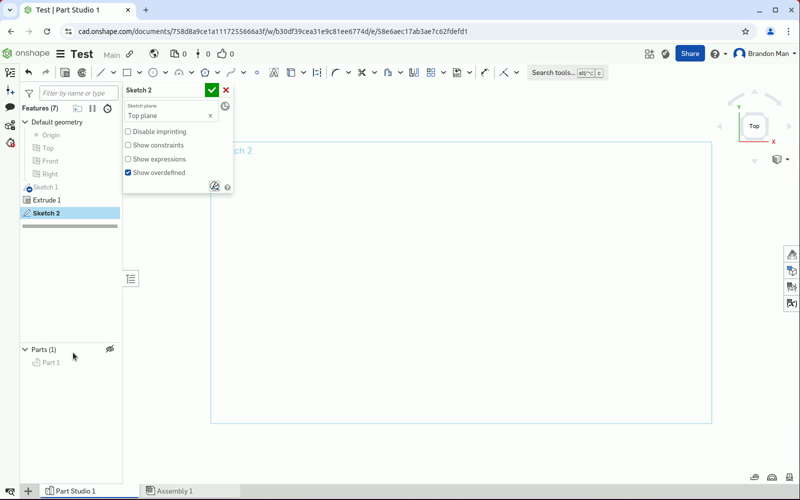
key(l)
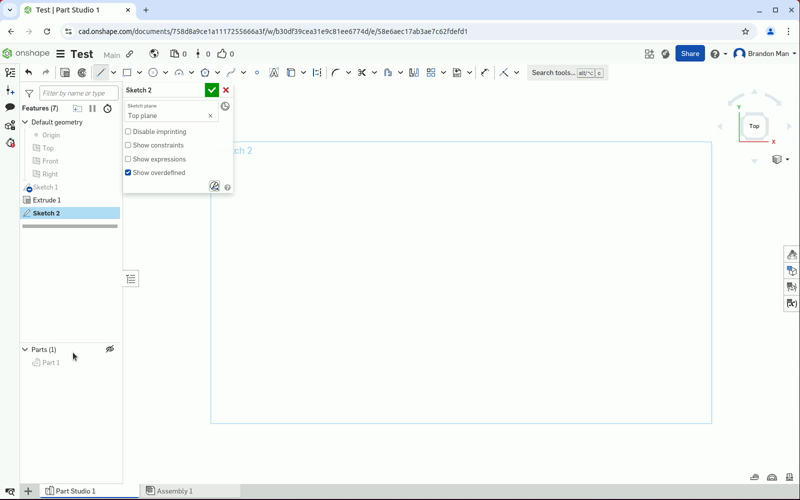
key_down(shift)
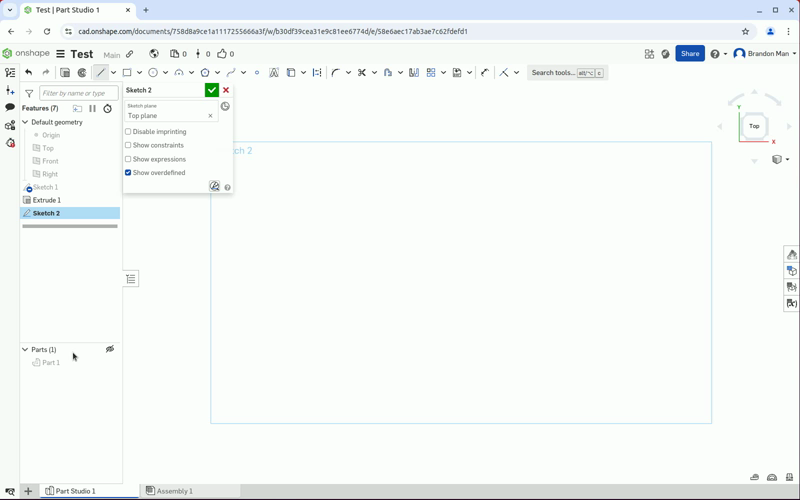
mouse_move(564, 281)
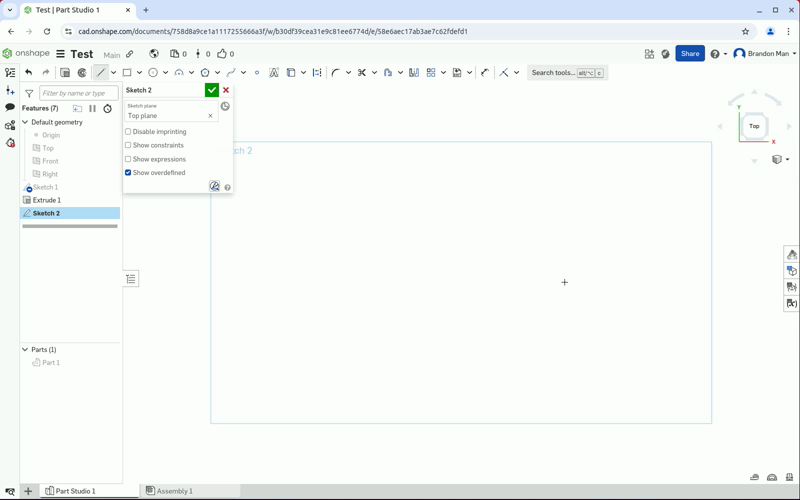
click(564, 281)
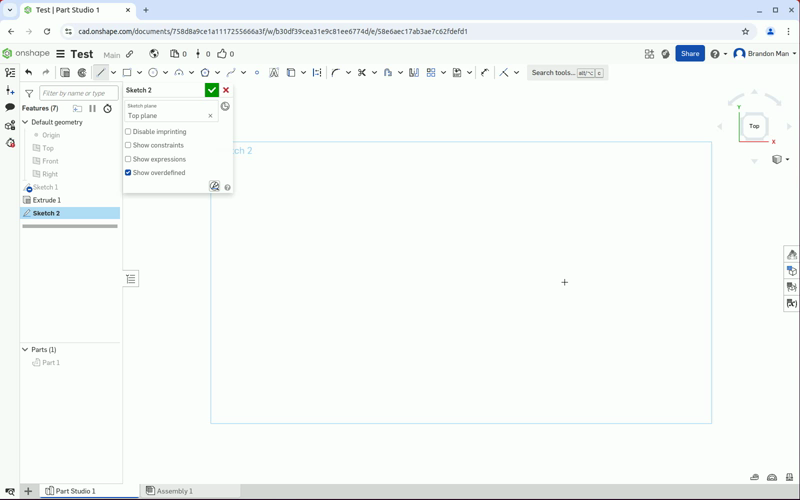
key_up(shift)
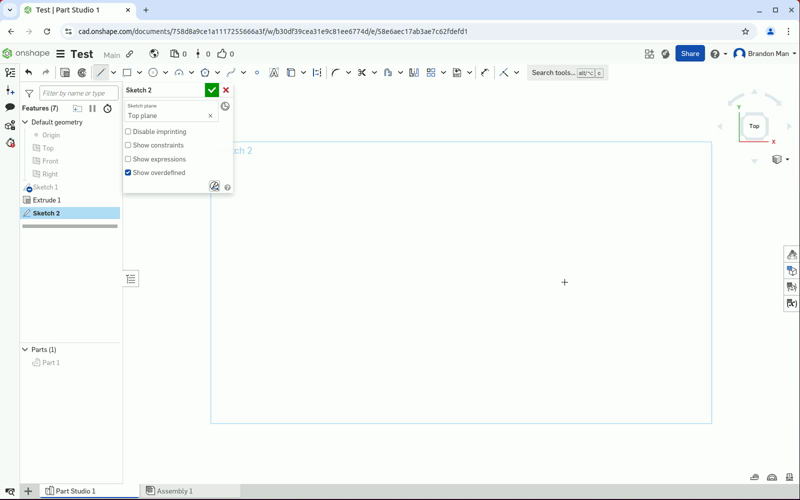
key_down(shift)
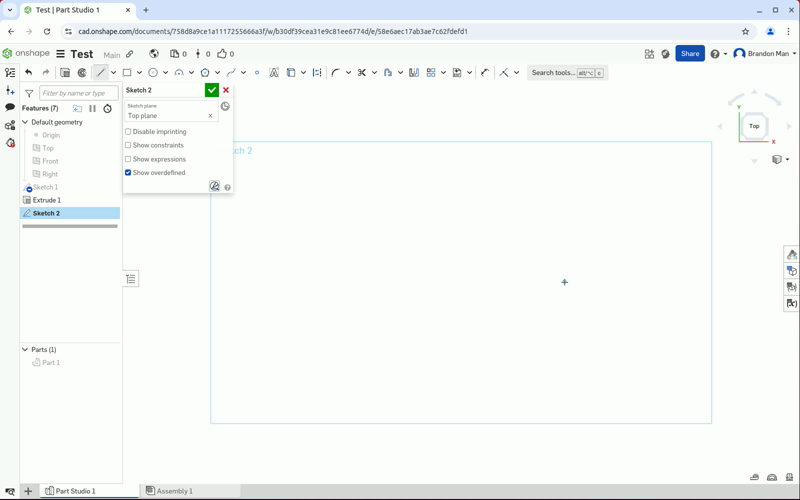
mouse_move(589, 281)
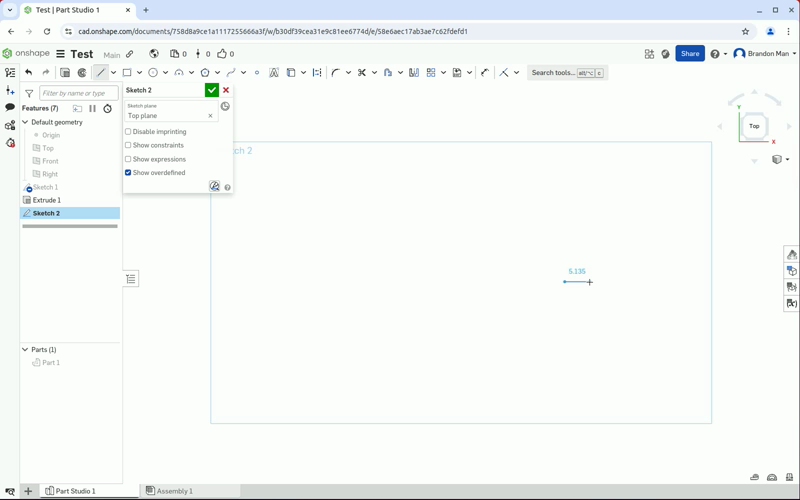
mouse_move(573, 281)
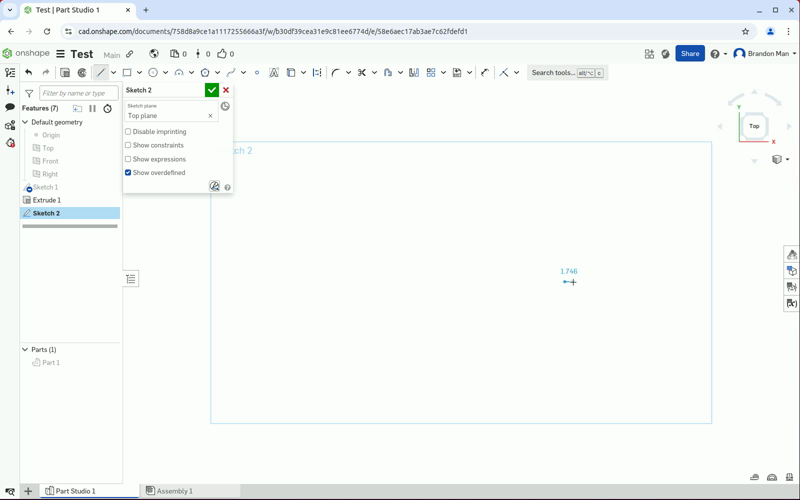
click(573, 281)
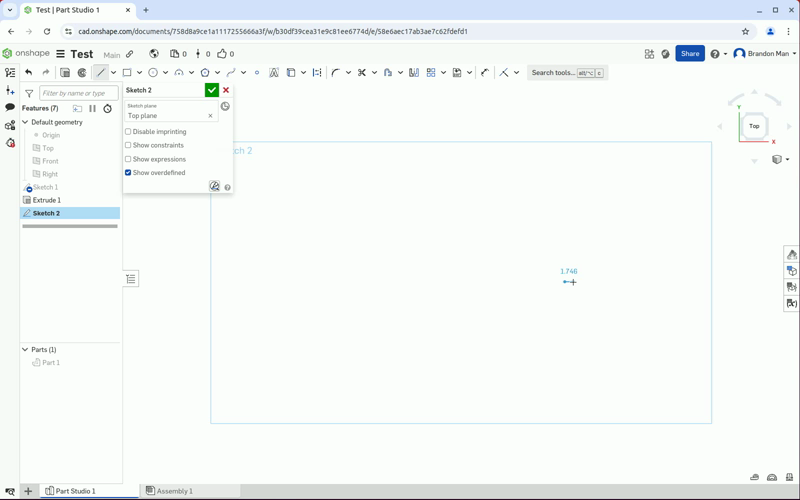
key_up(shift)
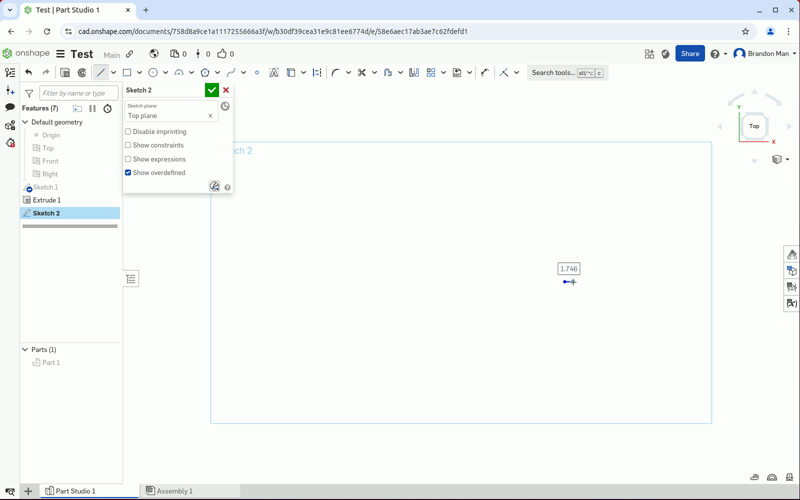
key_down(shift)
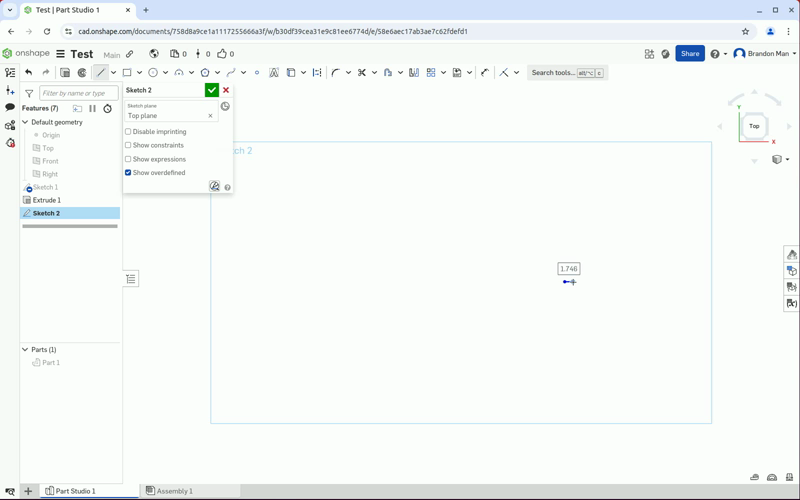
mouse_move(589, 281)
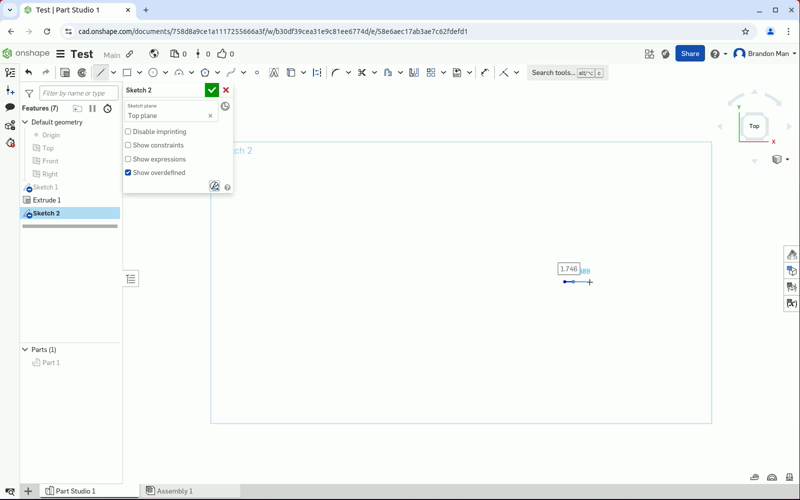
mouse_move(573, 222)
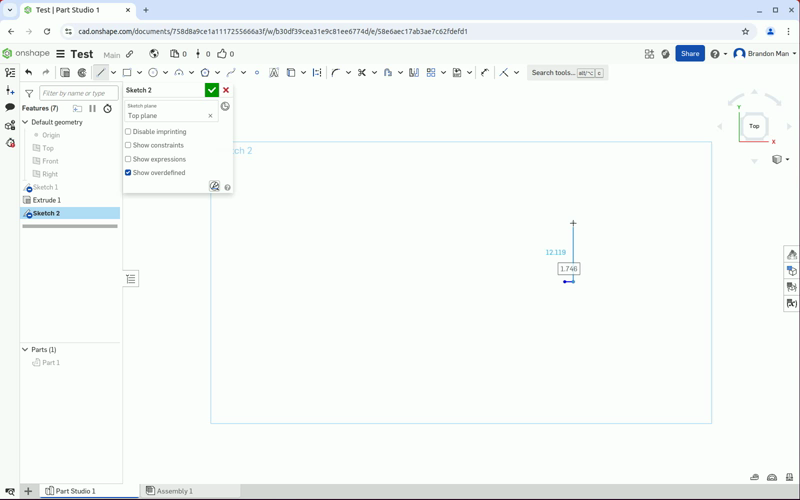
click(573, 222)
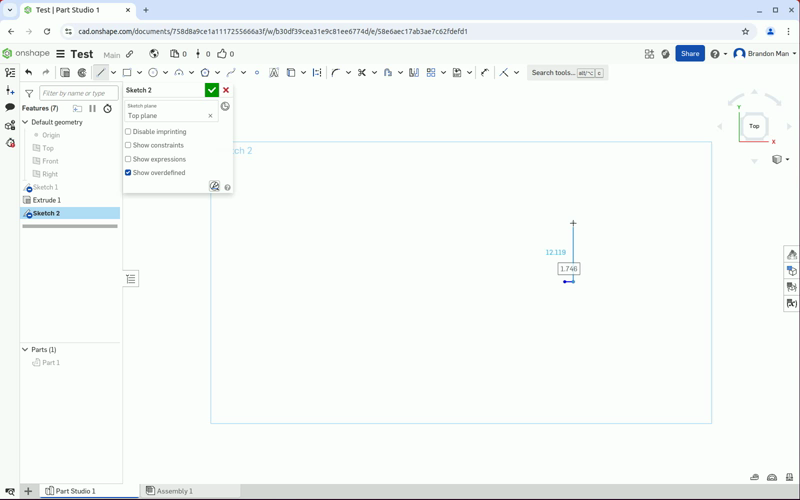
key_up(shift)
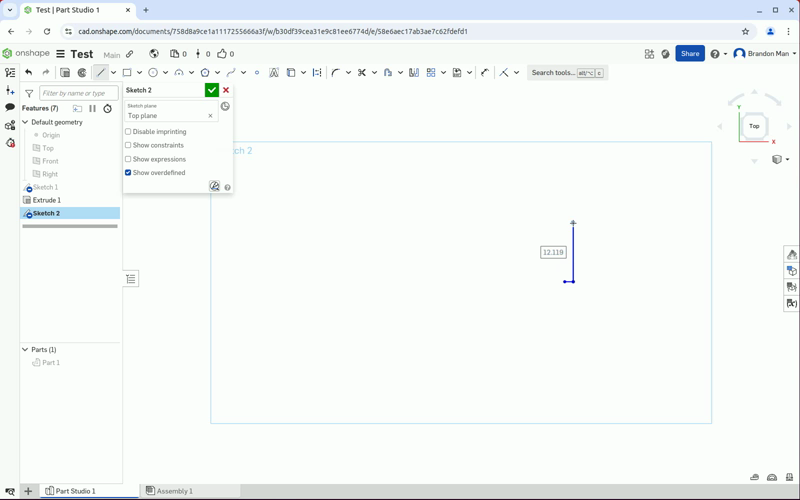
key_down(shift)
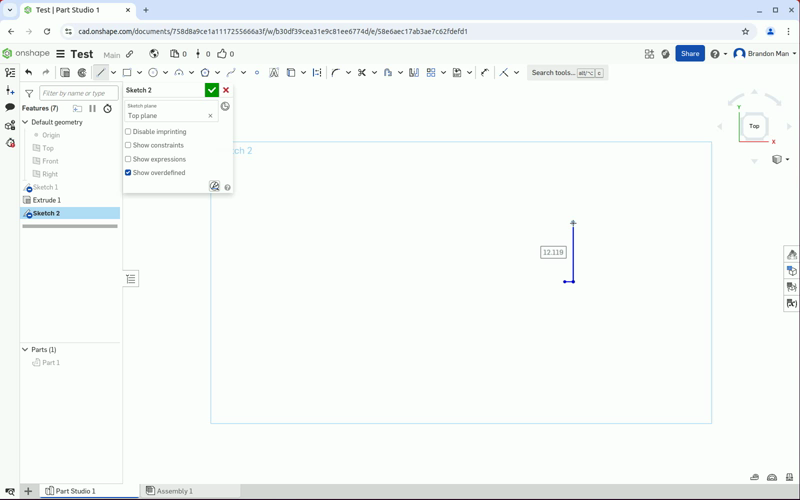
mouse_move(589, 222)
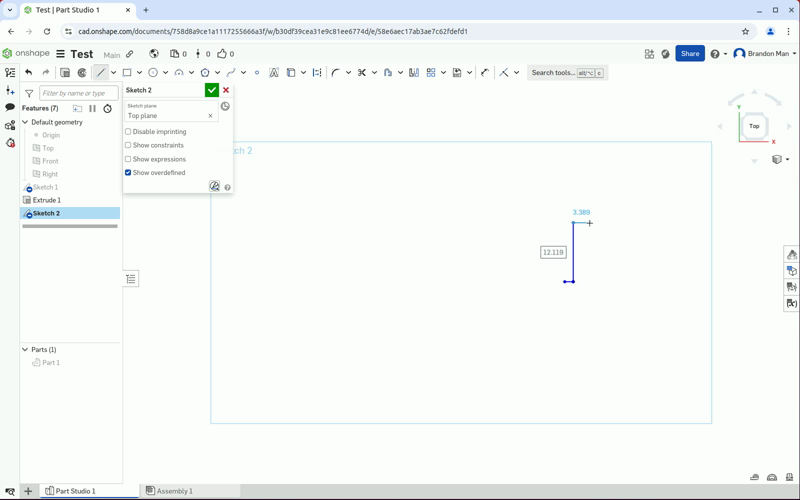
mouse_move(564, 222)
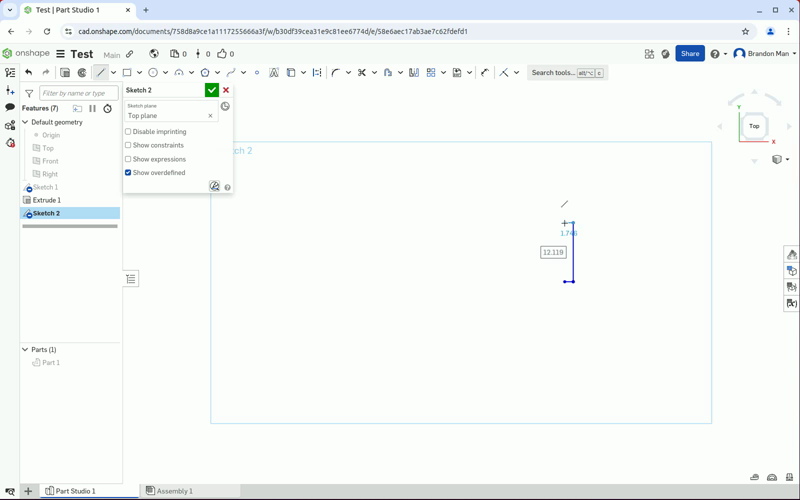
click(564, 222)
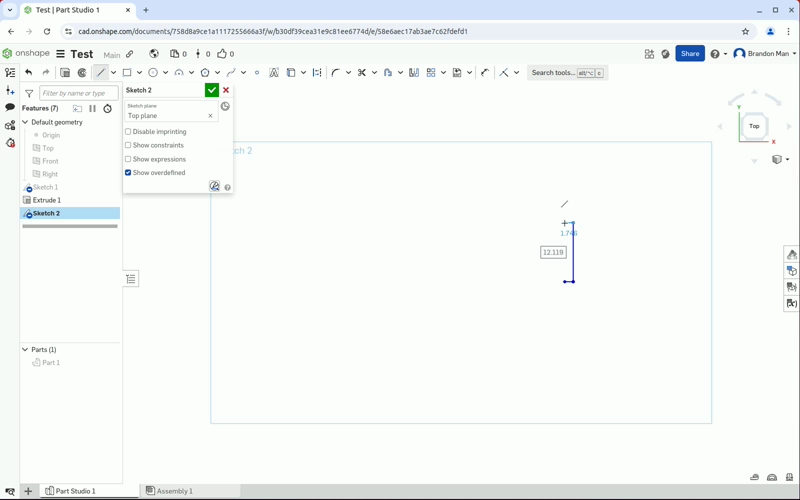
key_up(shift)
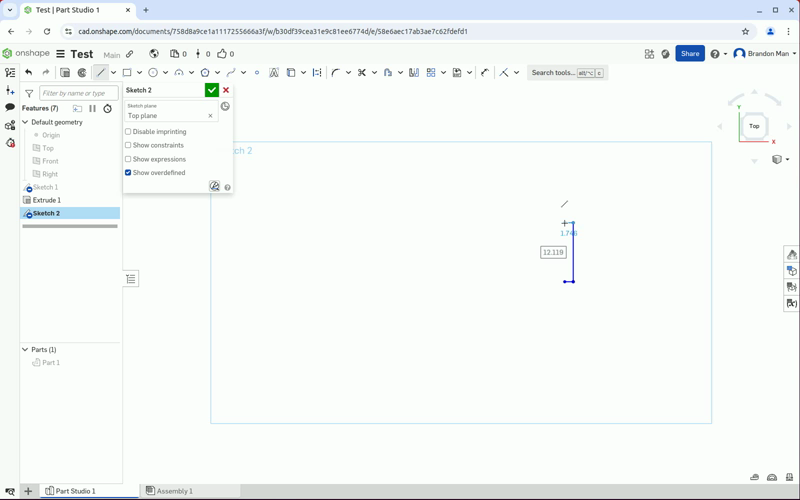
mouse_move(589, 222)
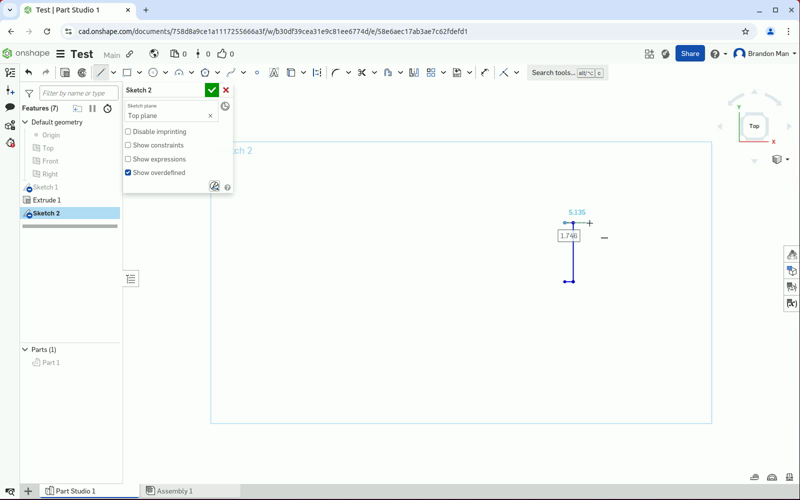
key_down(shift)
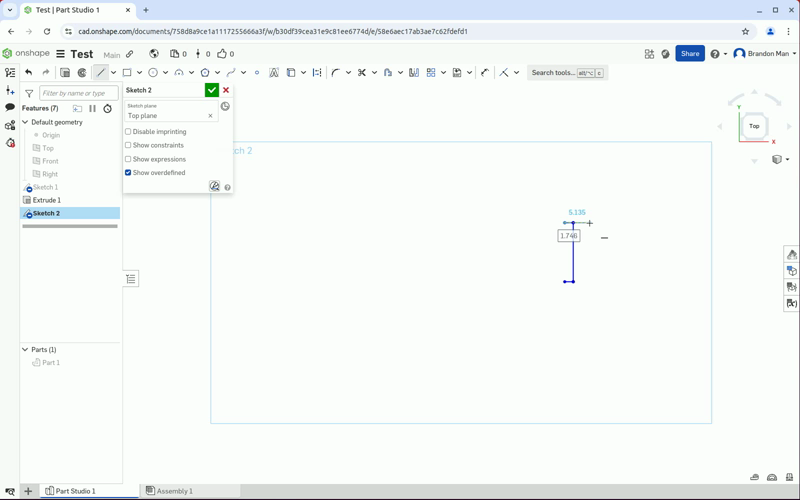
mouse_move(564, 281)
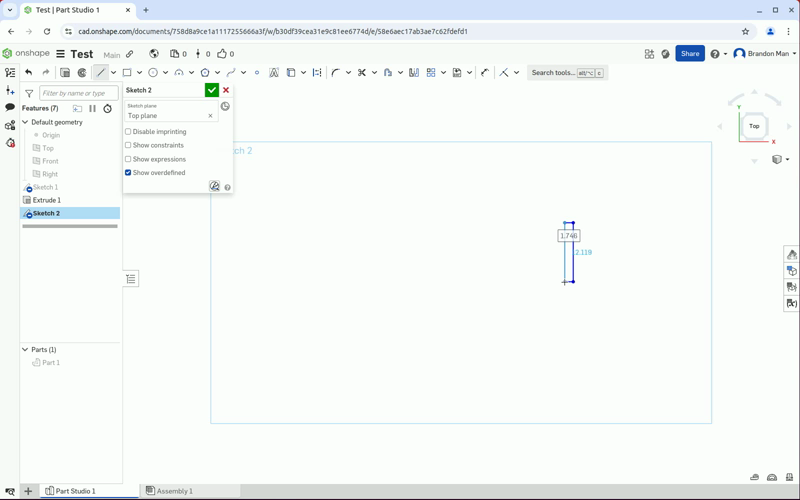
key_up(shift)
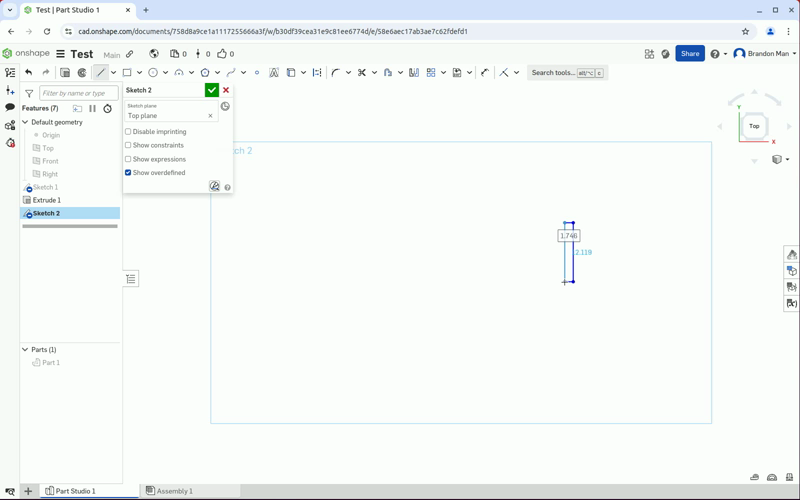
click(564, 281)
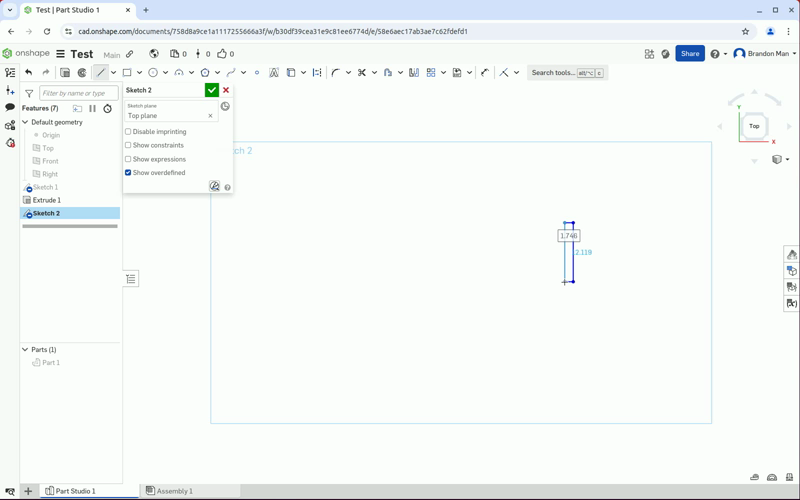
key(esc)
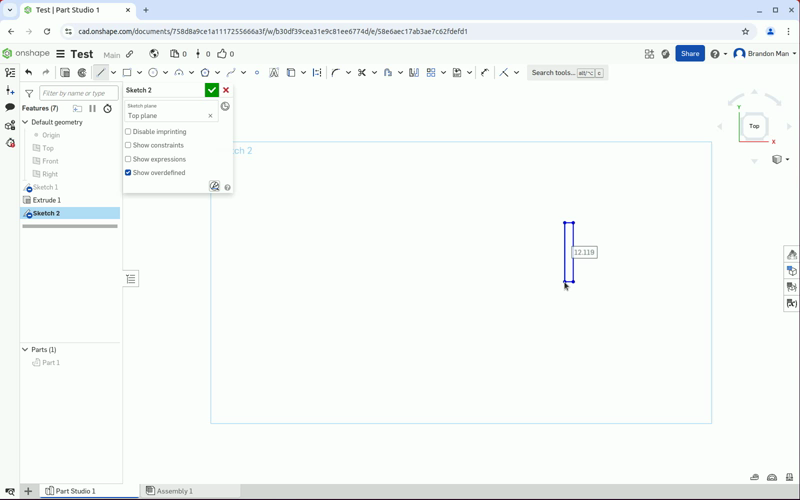
mouse_move(568, 261)
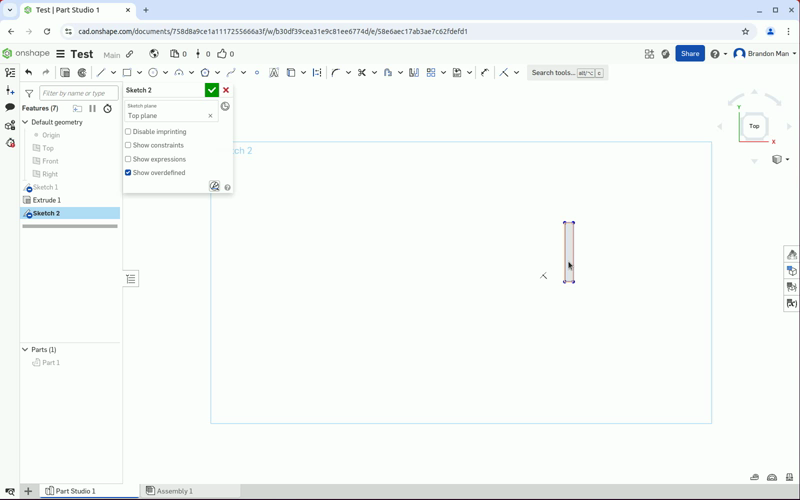
scroll(6)
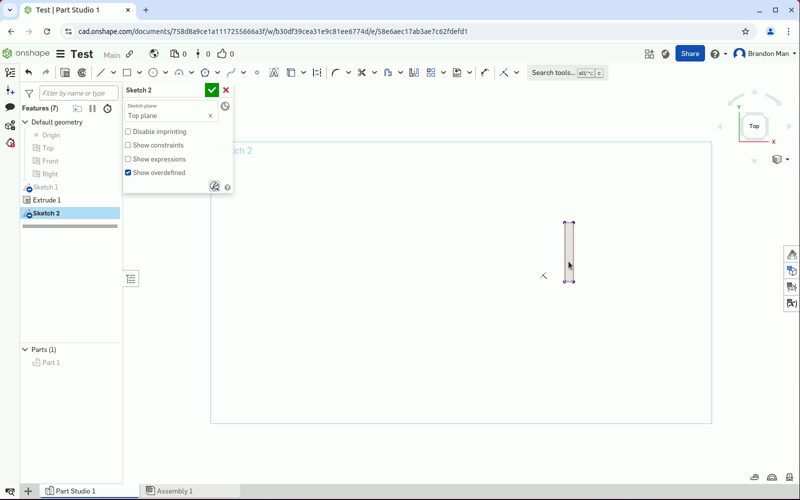
scroll(6)
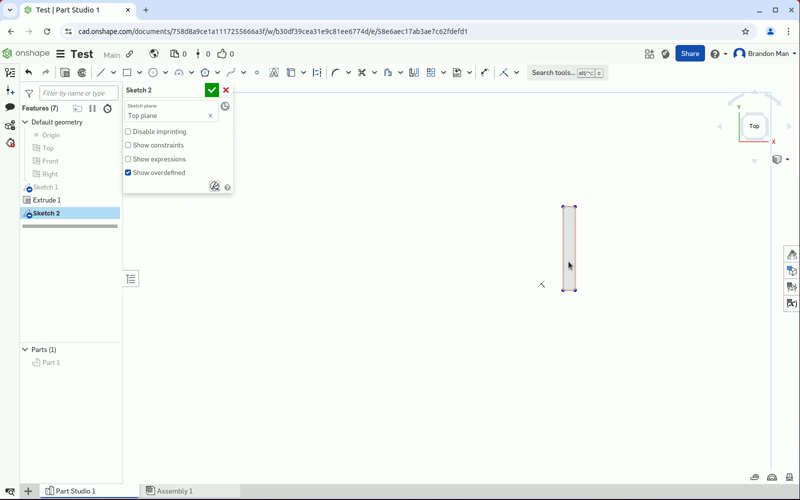
scroll(6)
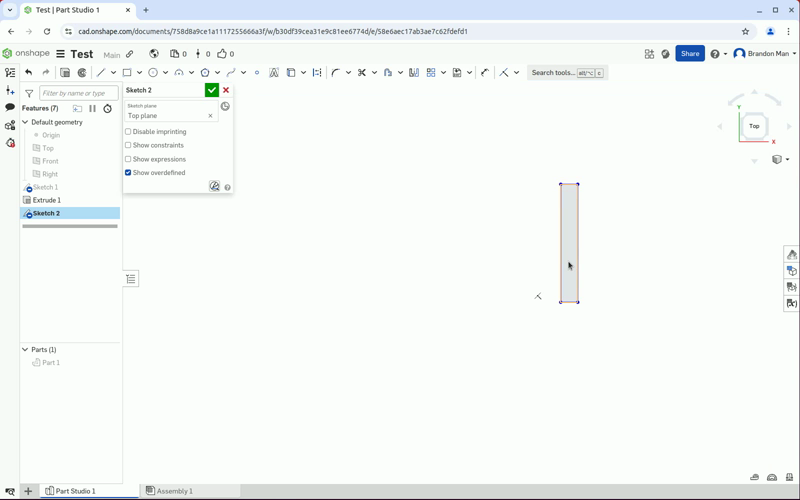
scroll(6)
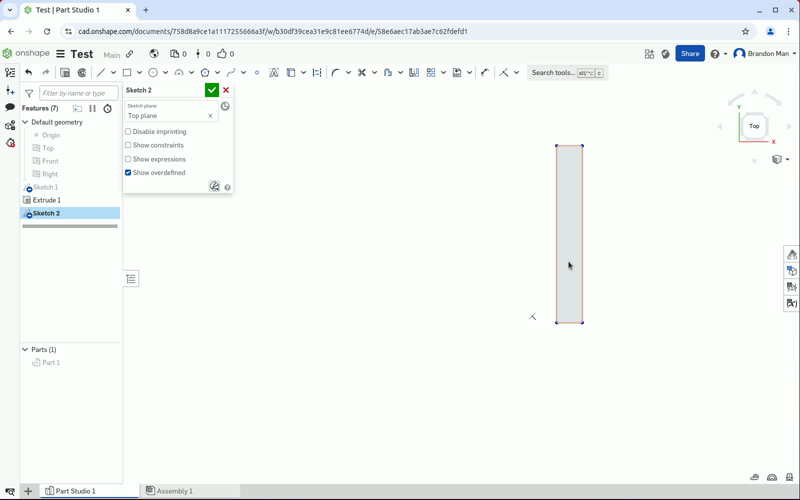
scroll(6)
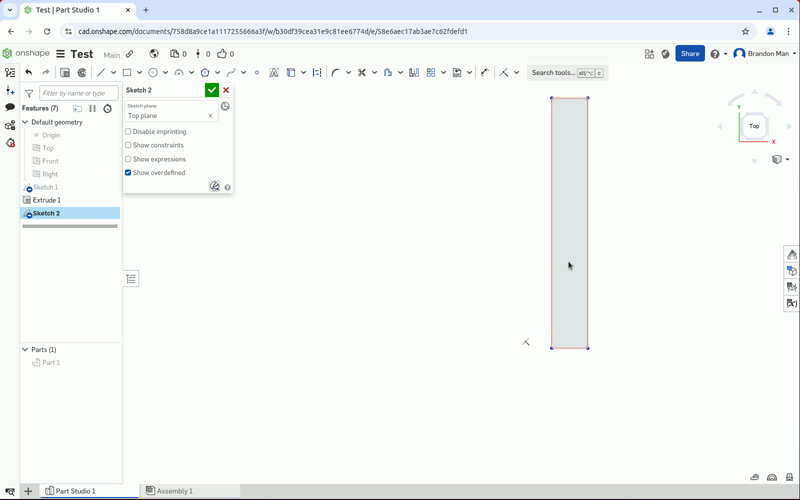
scroll(6)
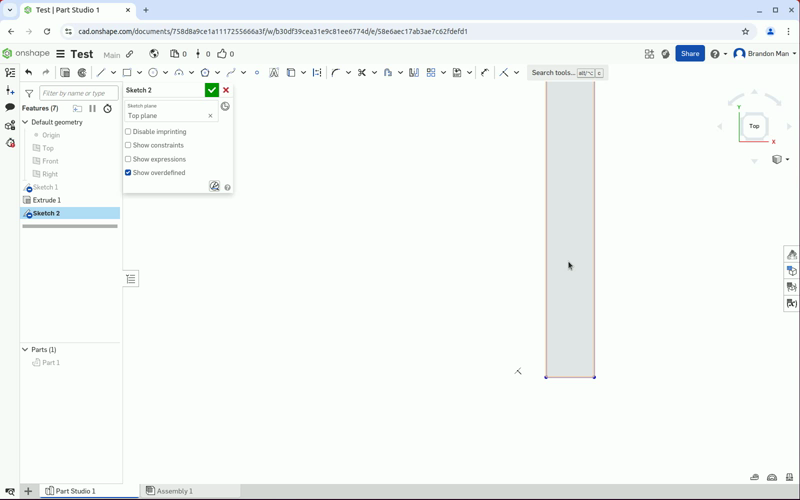
scroll(6)
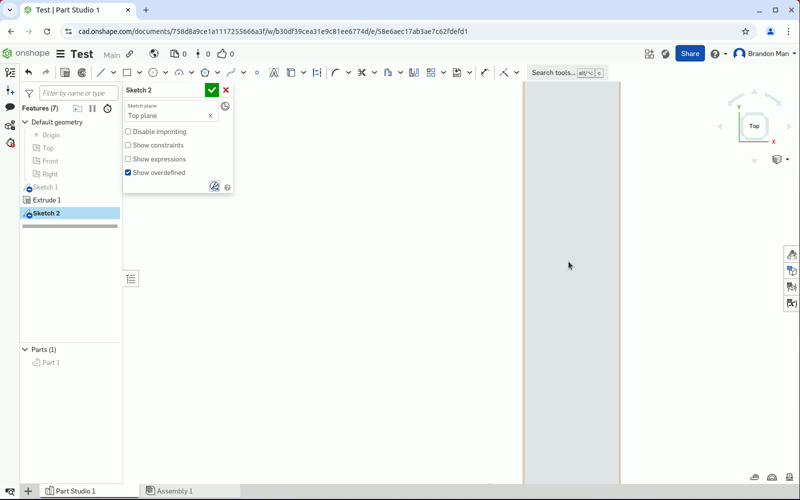
click(568, 261)
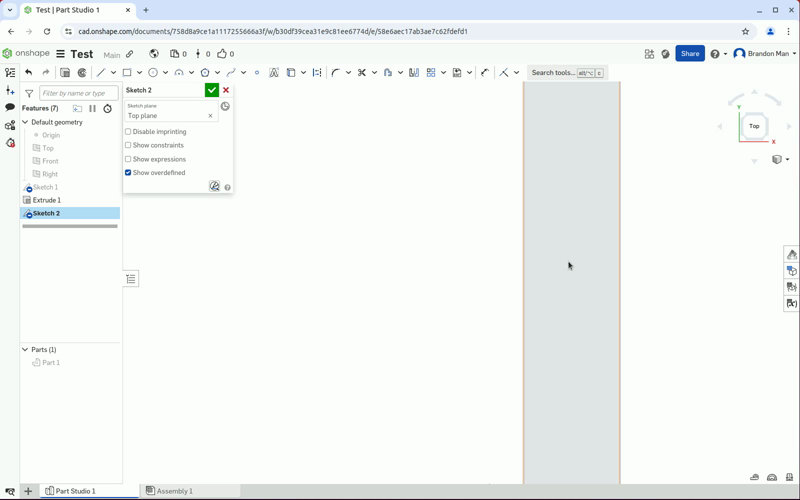
scroll(-6)
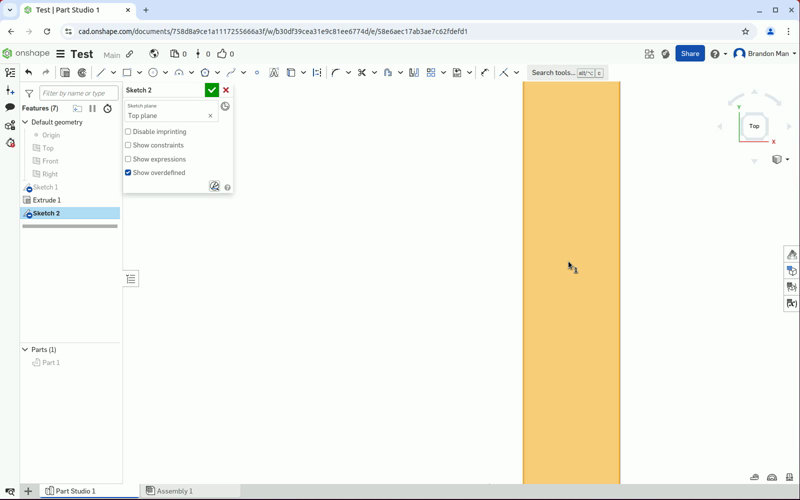
scroll(-6)
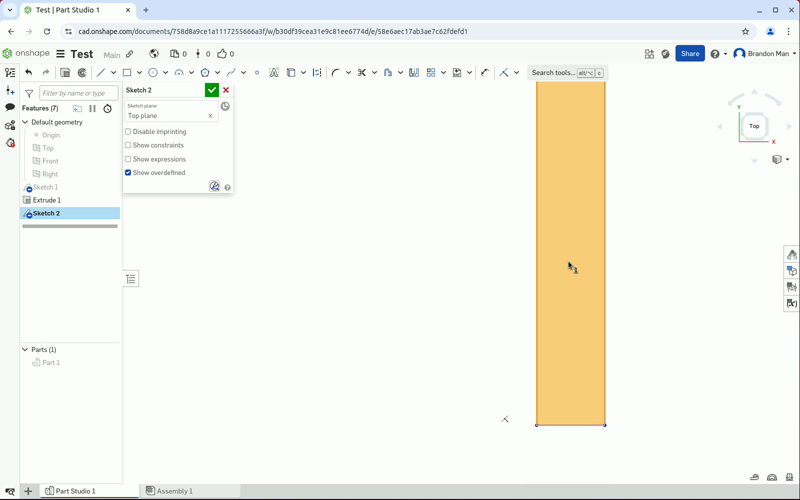
scroll(-6)
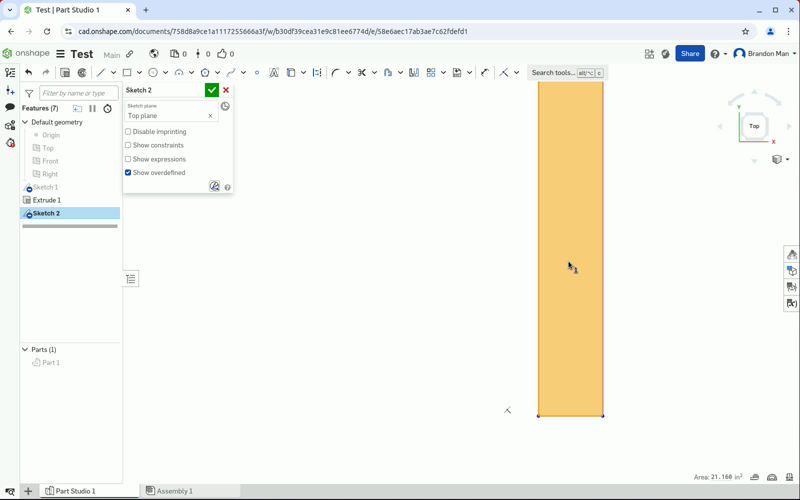
scroll(-6)
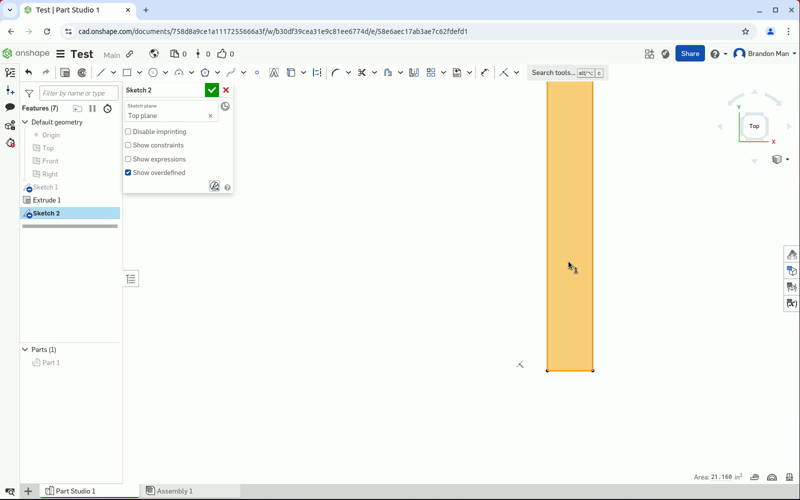
scroll(-6)
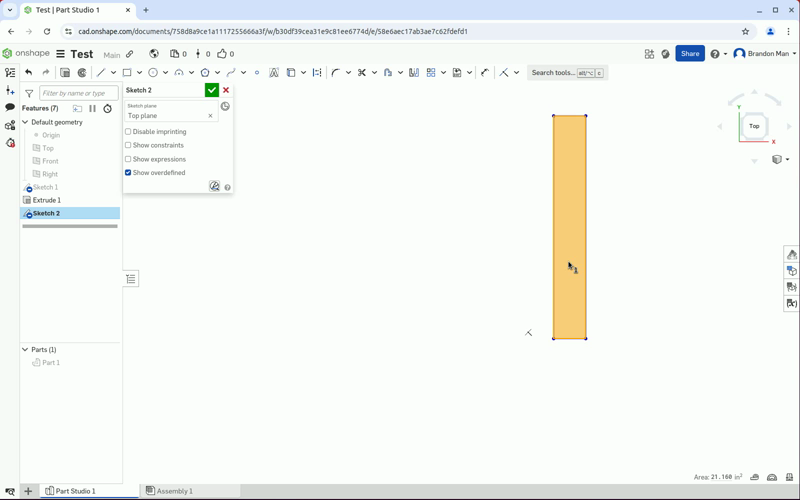
scroll(-6)
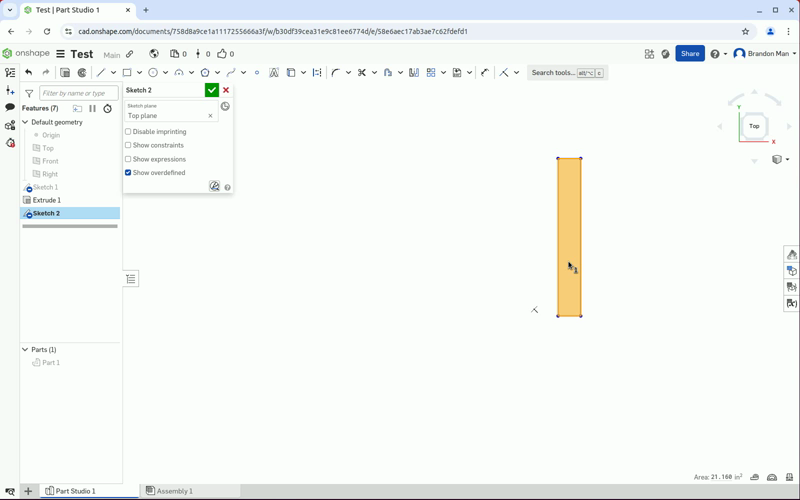
scroll(-6)
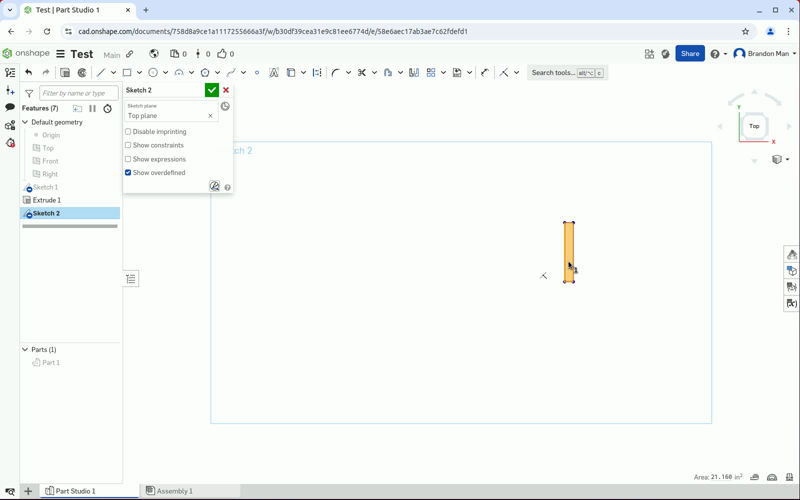
mouse_move(73, 352)
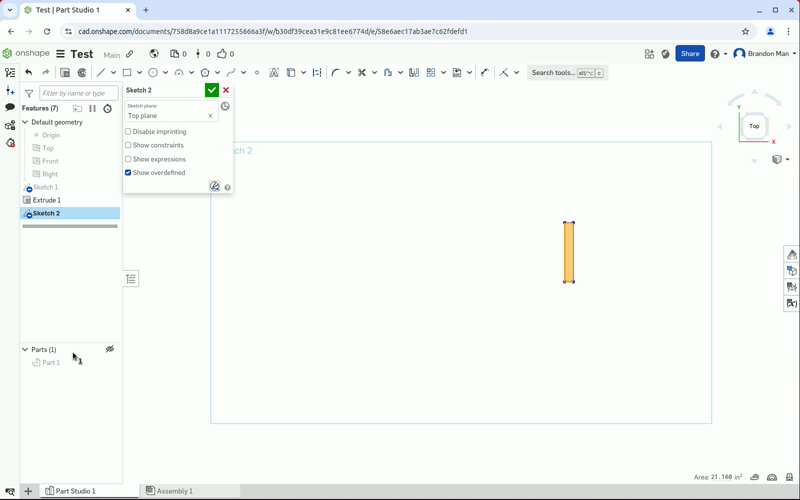
key(shift+y)
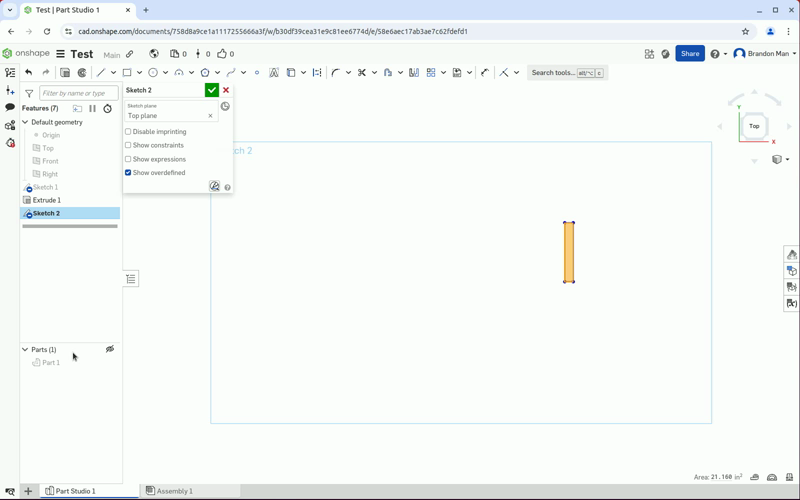
key(shift+e)
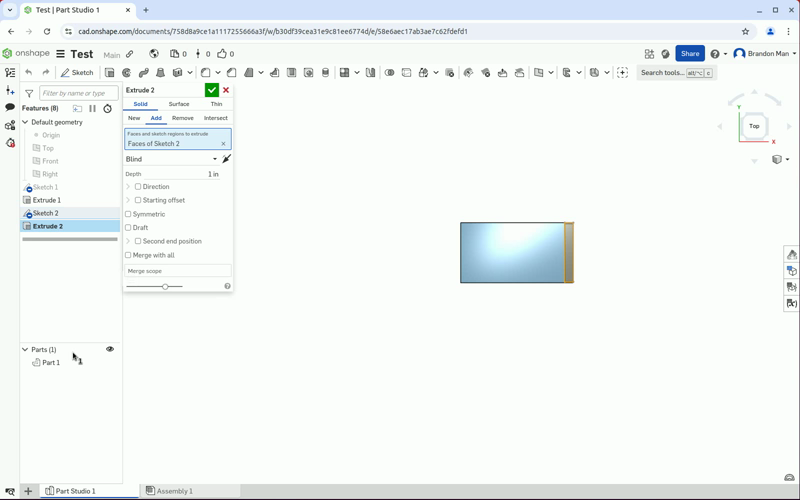
mouse_move(143, 106)
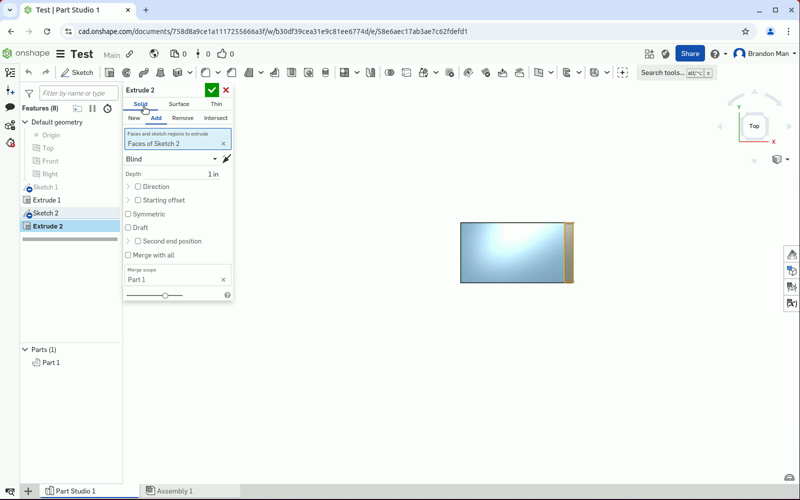
click(143, 106)
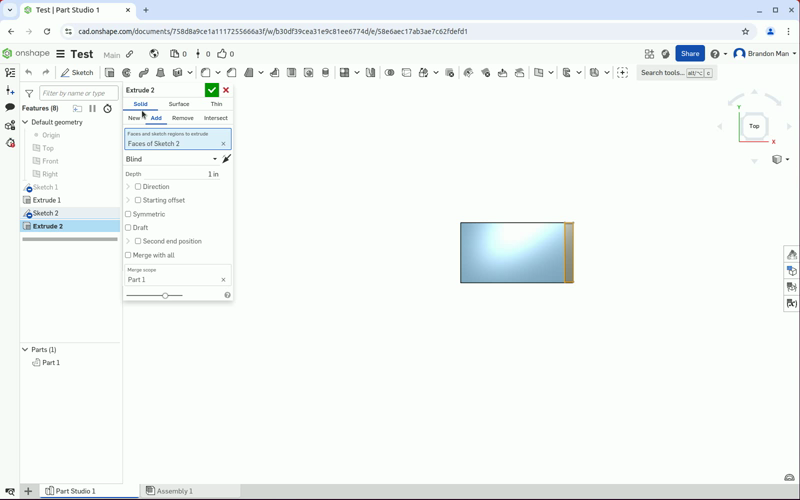
mouse_move(137, 120)
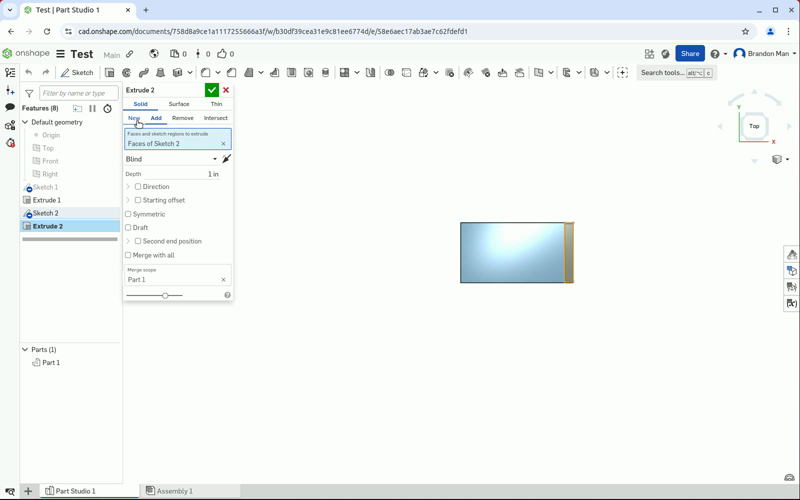
click(137, 120)
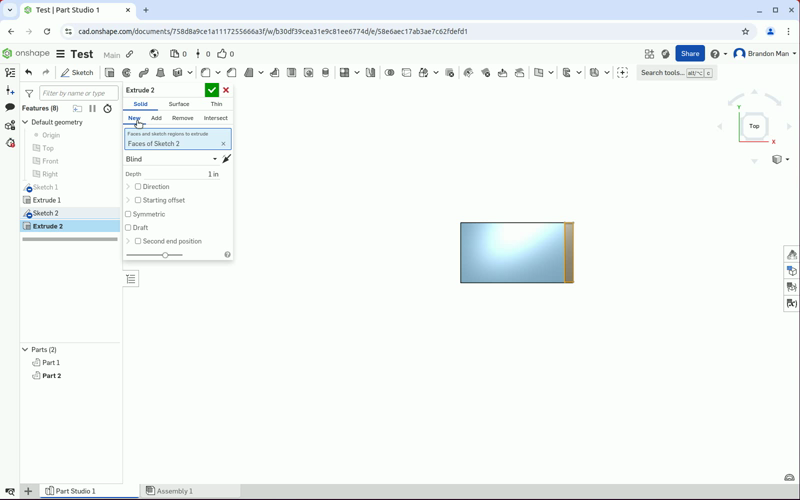
key(tab, 4)
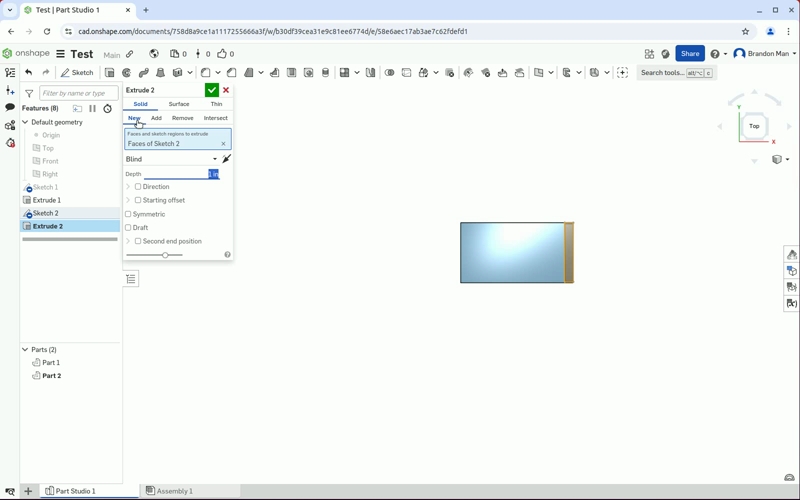
text(2.407)
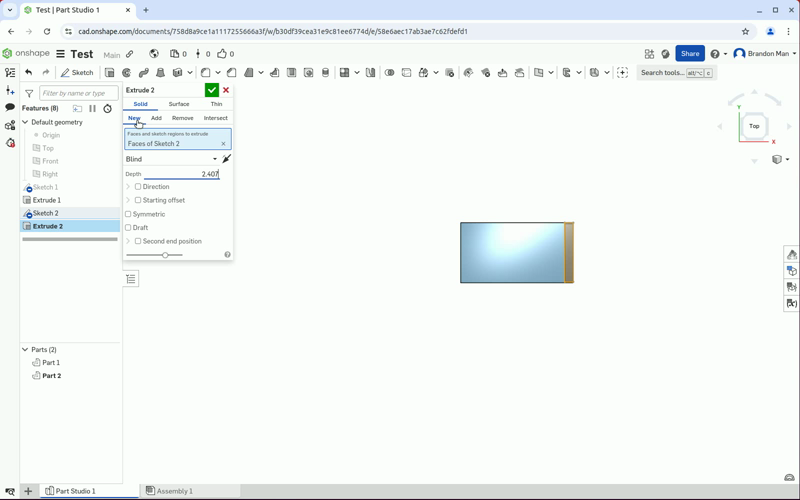
key(enter)
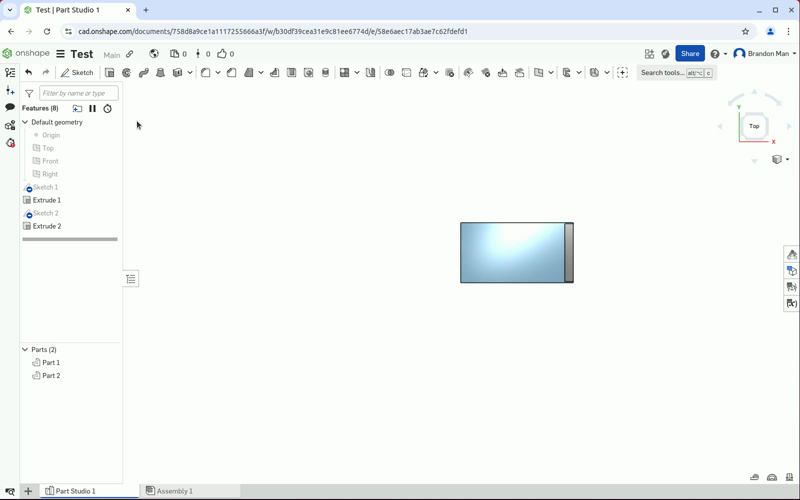
key(shift+h)
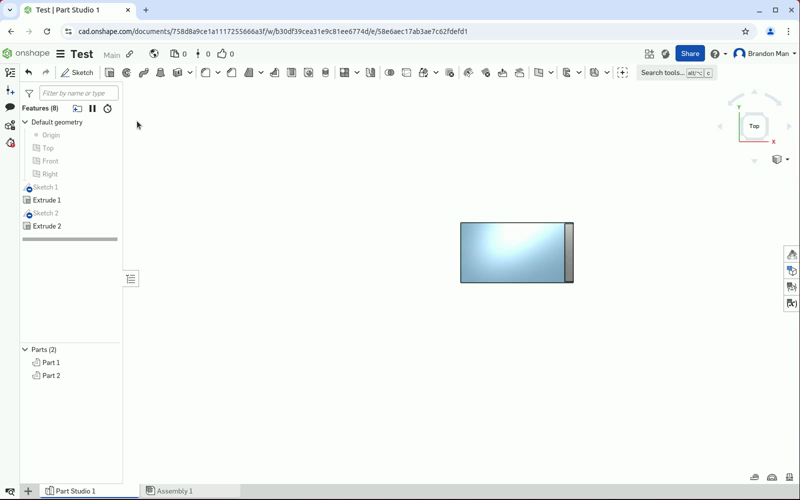
key(shift+h)
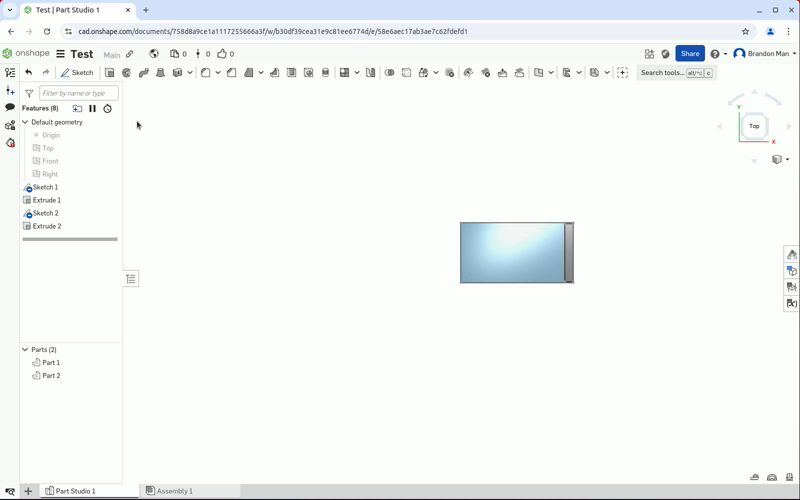
key(shift+7)
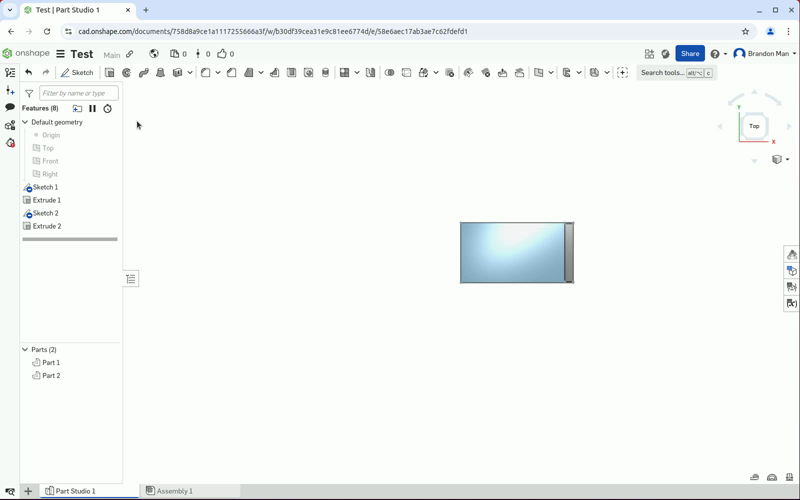
key(up, 3)
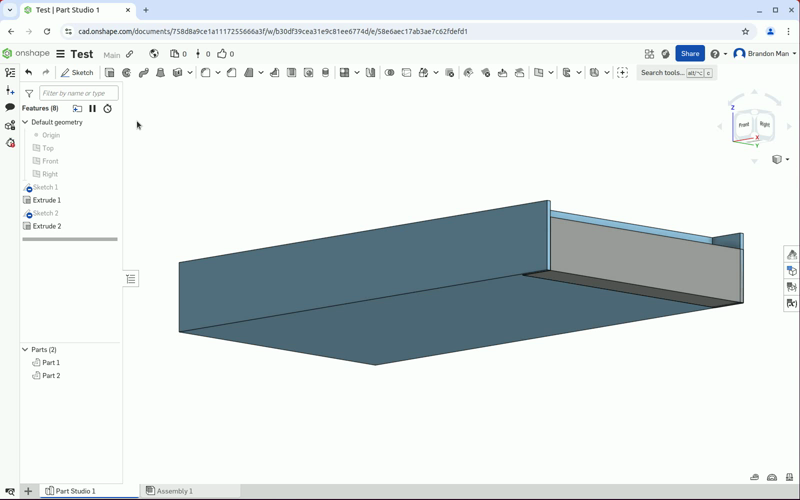
key(left, 3)
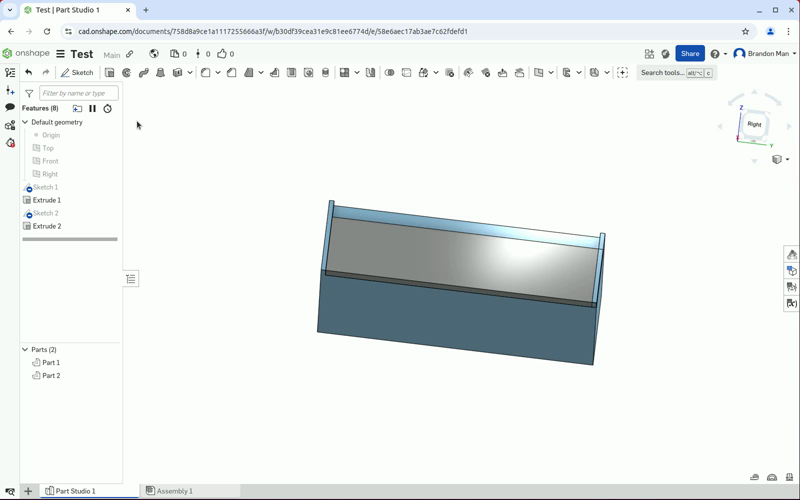
key(right, 3)
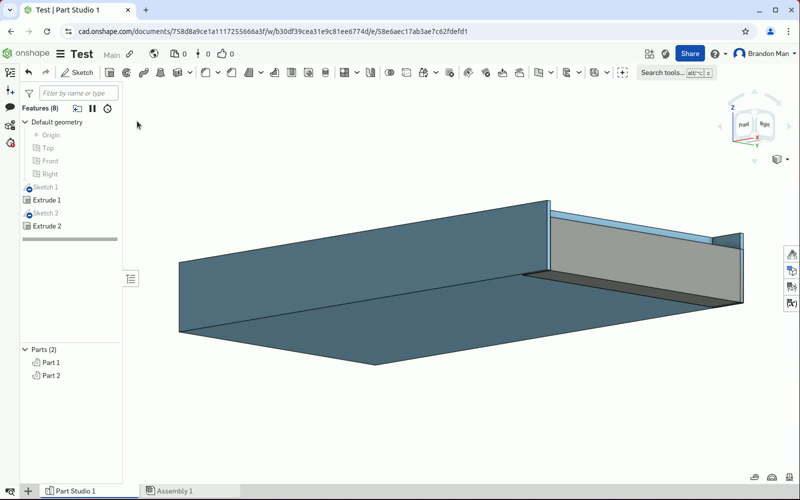
key(down, 3)
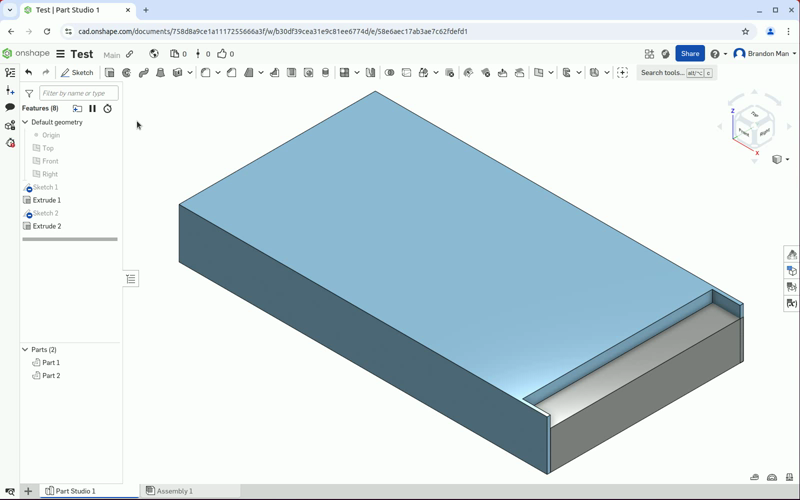
mouse_move(73, 189)
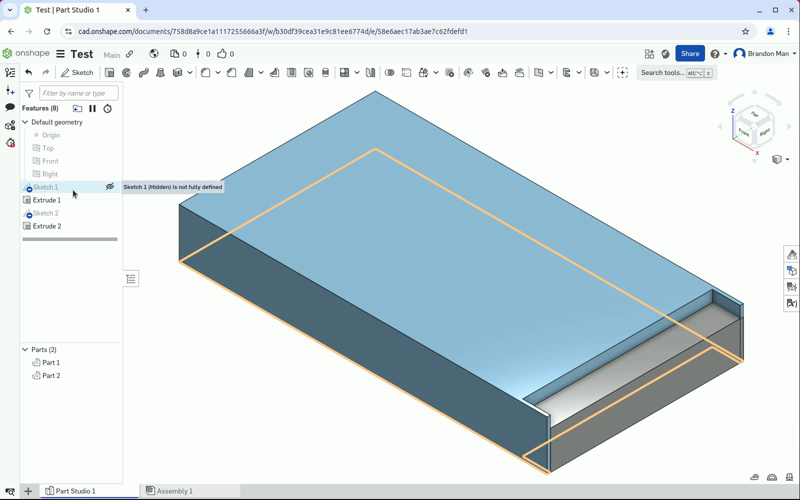
click(73, 189)